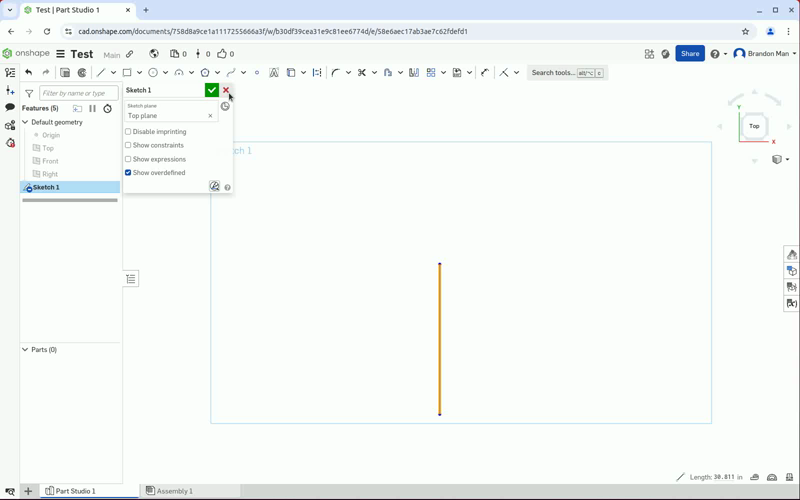
key(shift+h)
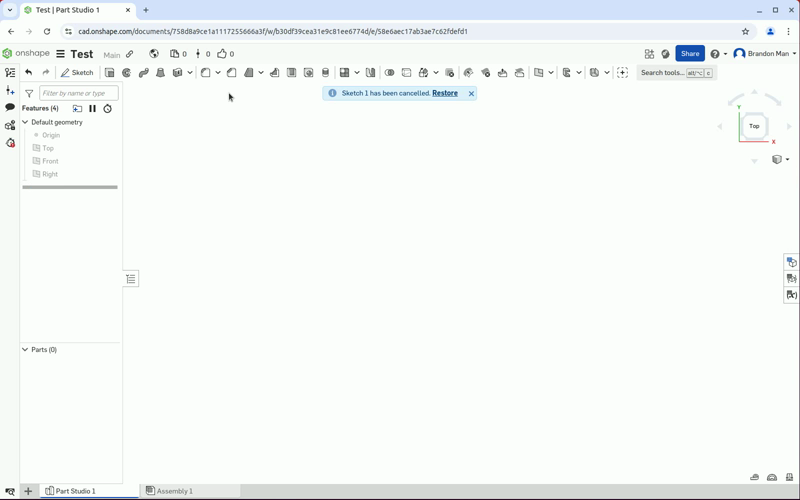
mouse_move(73, 352)
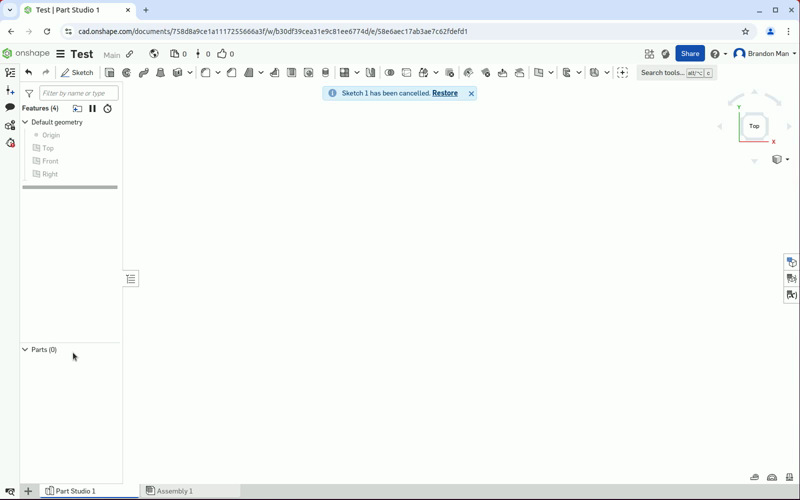
key(y)
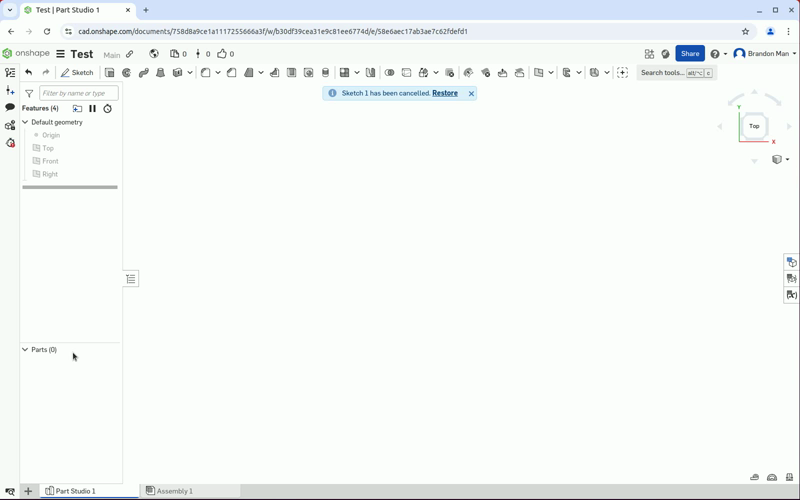
key(shift+p)
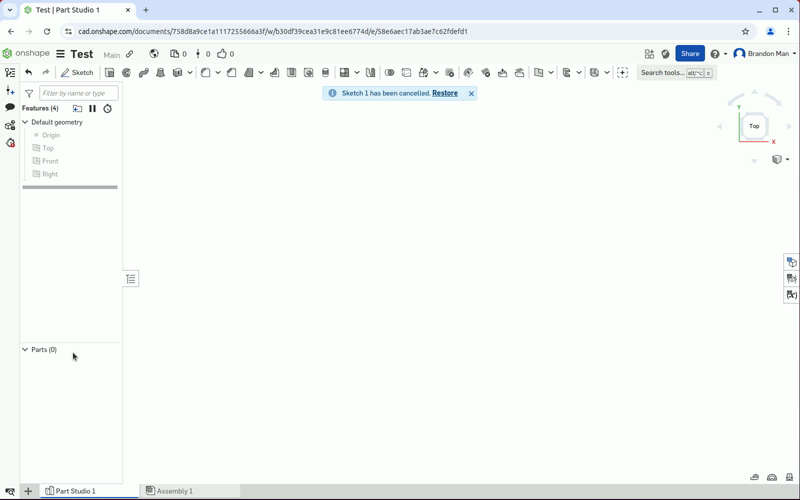
key(space)
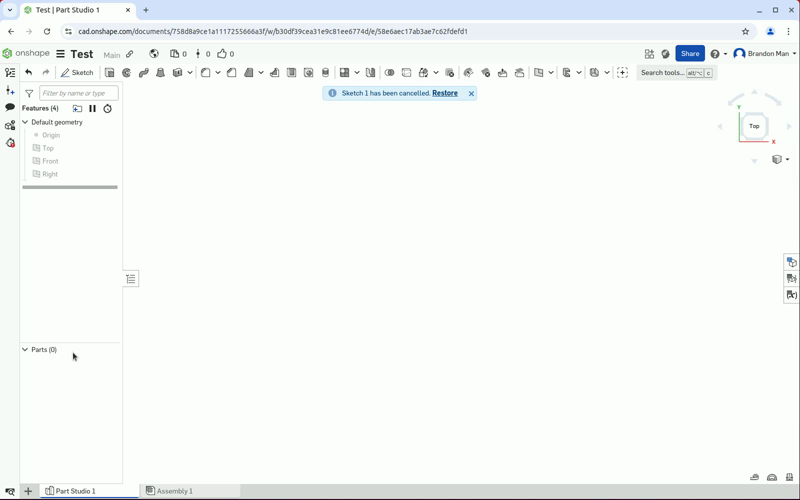
key_down(shift)
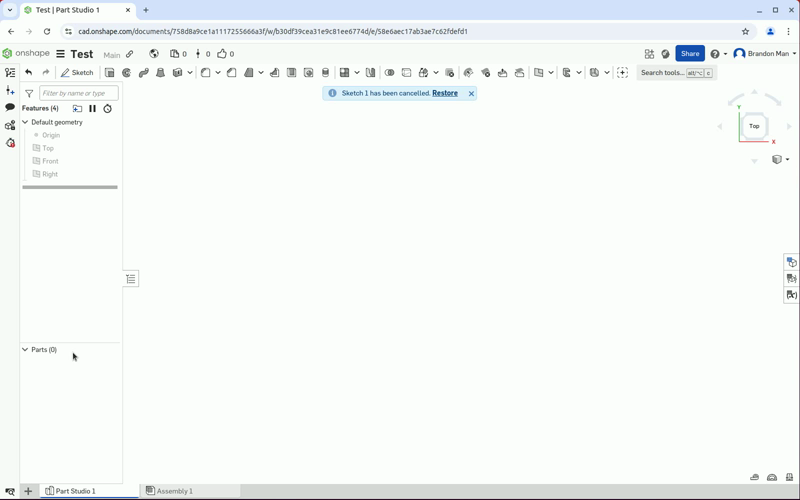
key(up)
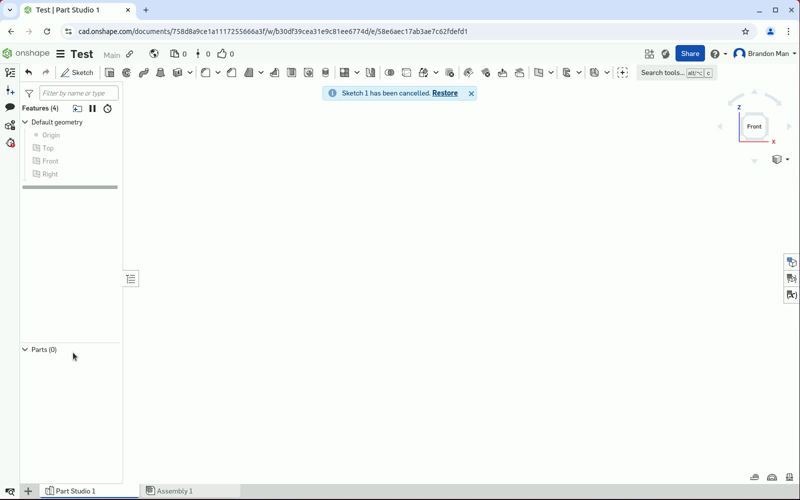
key_up(shift)
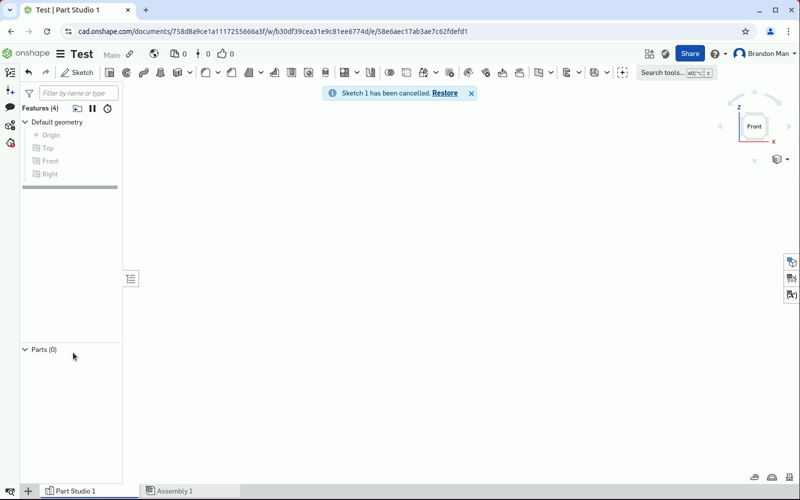
mouse_move(73, 352)
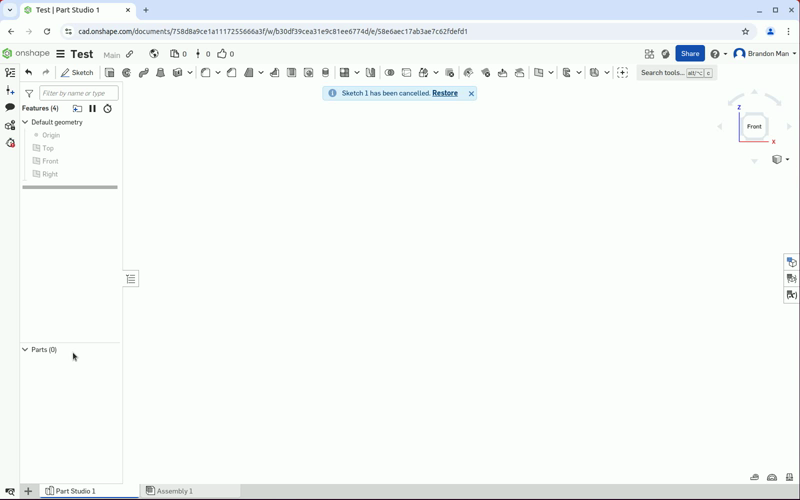
key(shift+y)
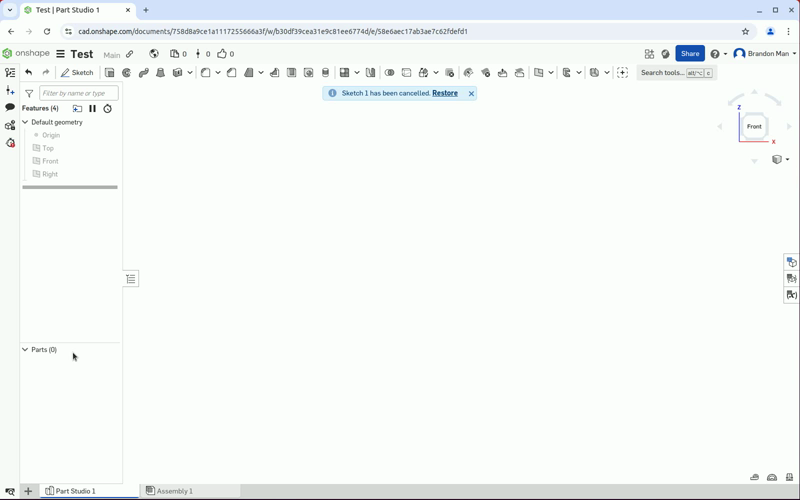
key(shift+s)
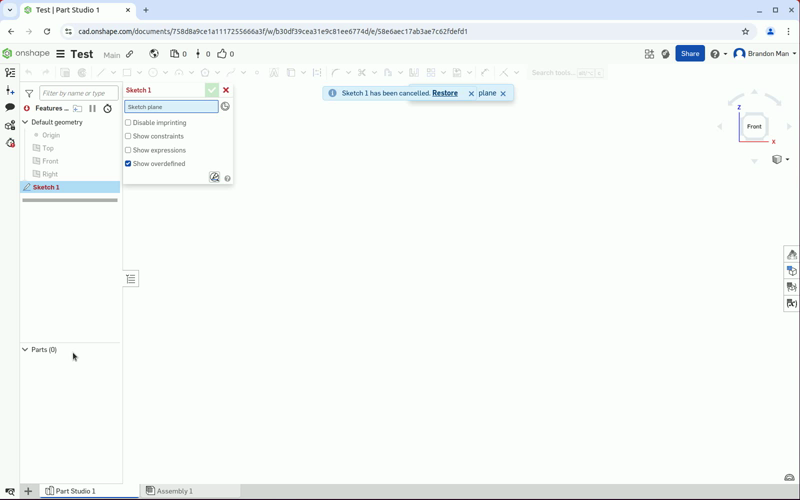
mouse_move(73, 163)
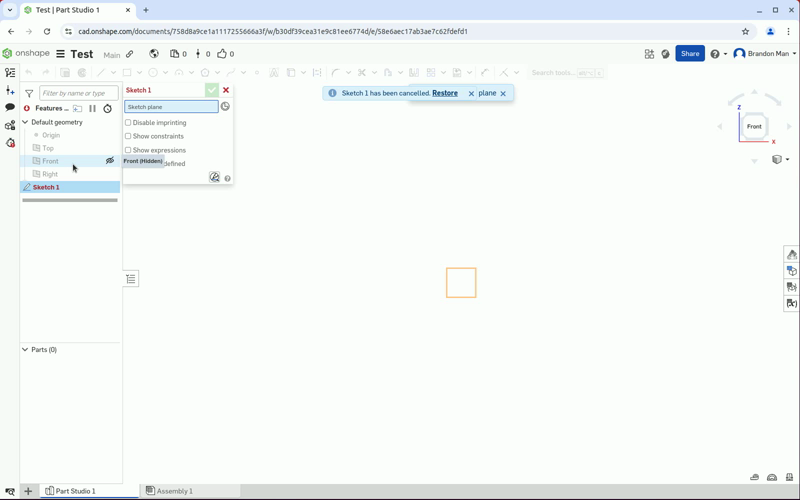
click(73, 163)
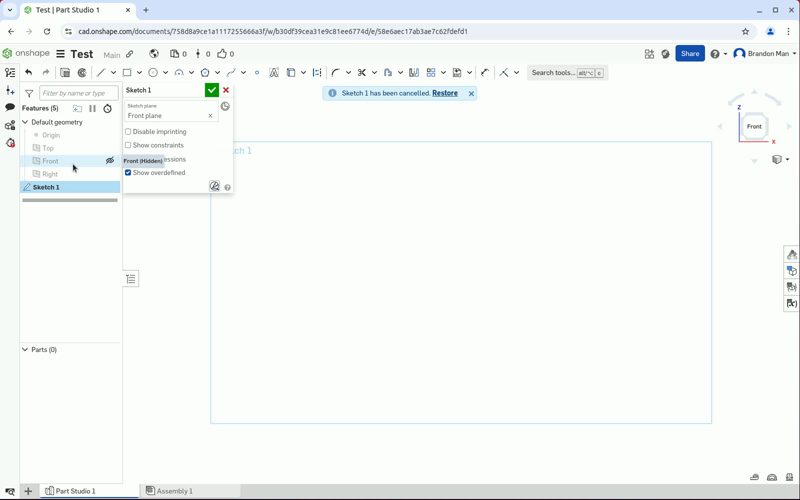
mouse_move(73, 352)
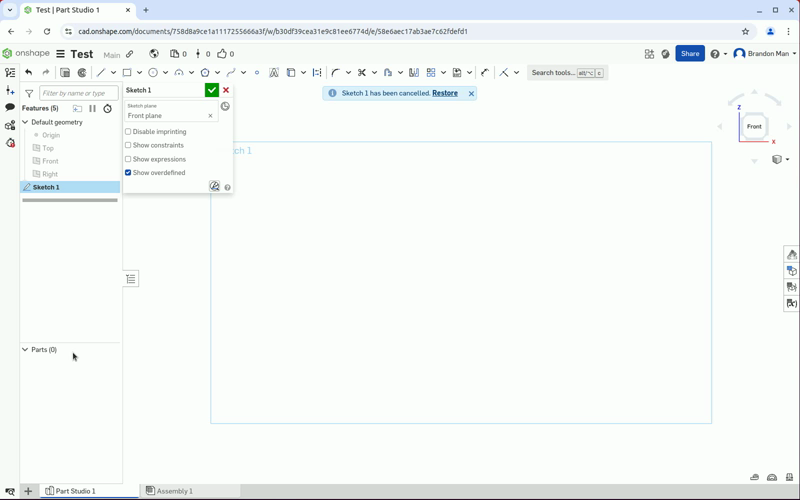
key(y)
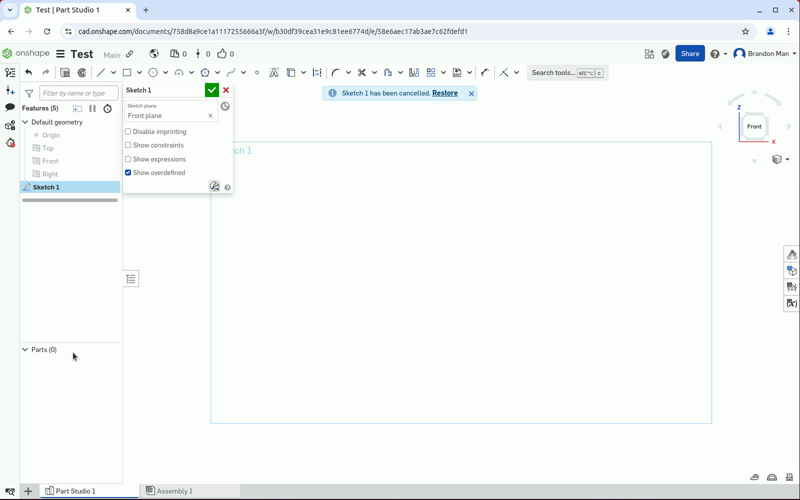
key(c)
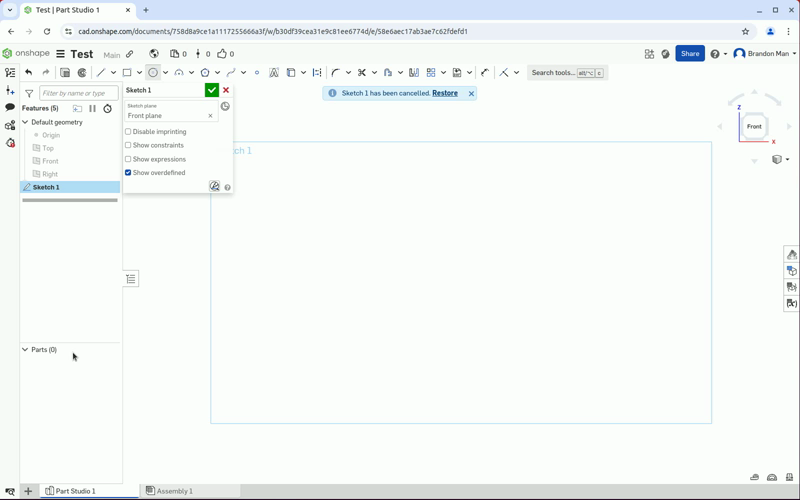
key_down(shift)
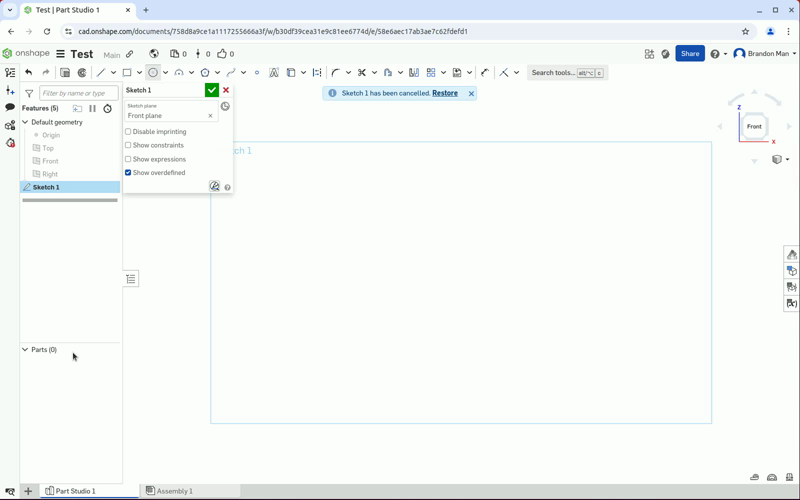
mouse_move(461, 282)
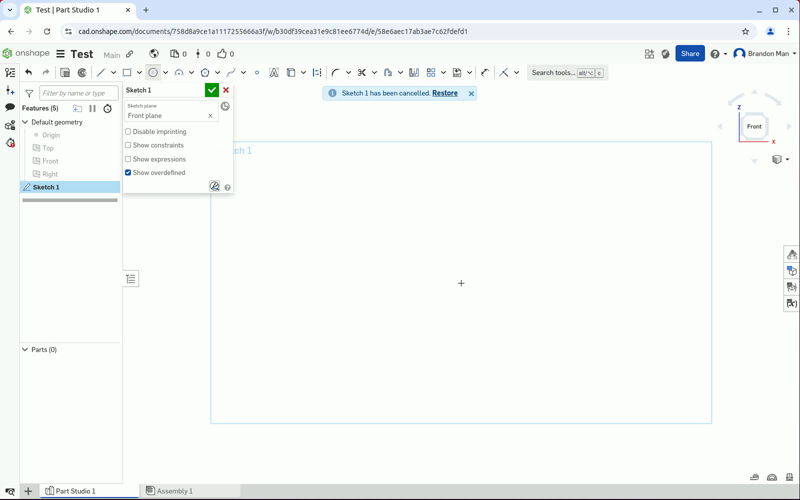
click(461, 282)
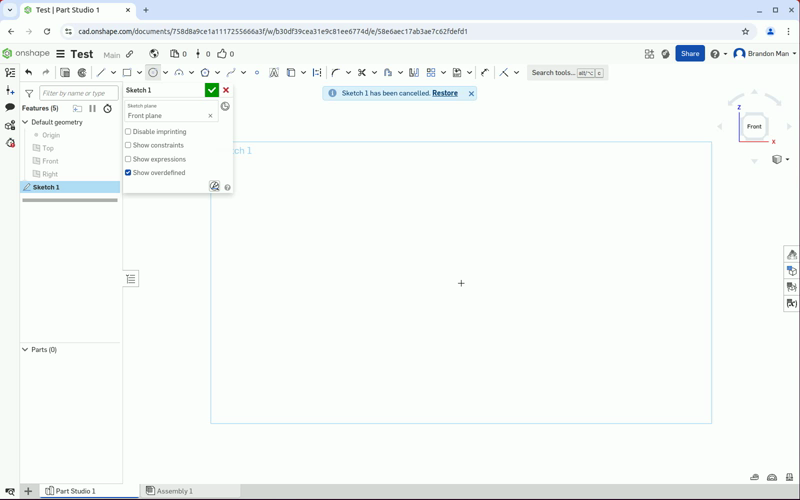
key_up(shift)
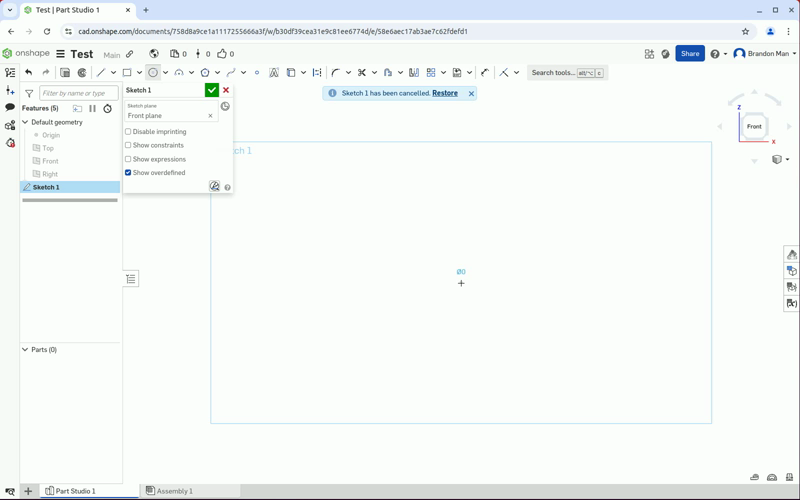
mouse_move(470, 282)
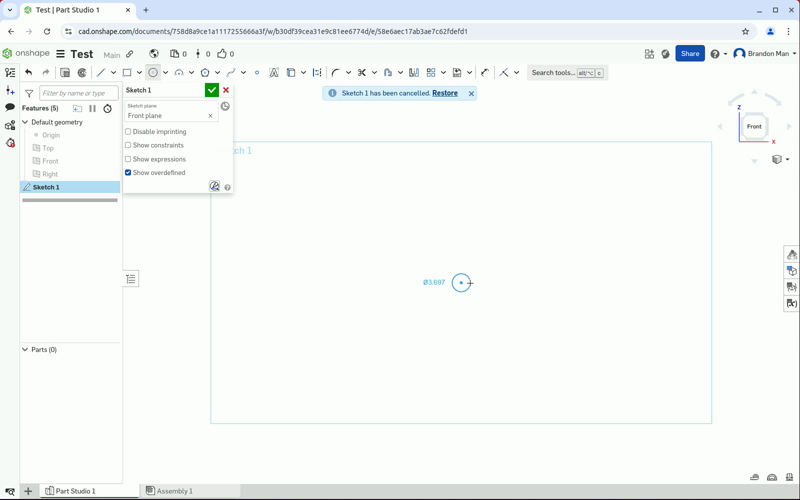
click(470, 282)
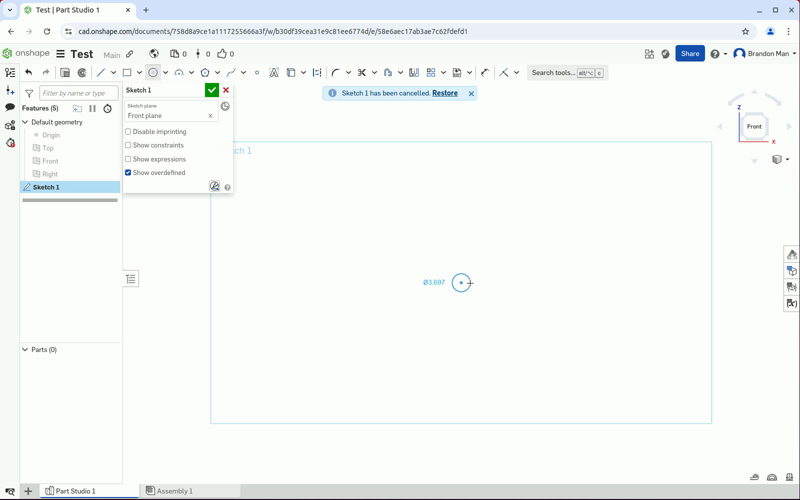
key(esc)
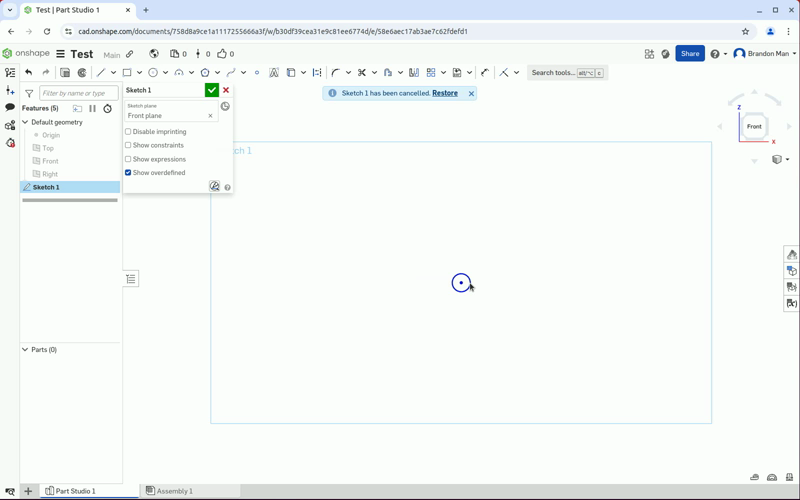
mouse_move(456, 287)
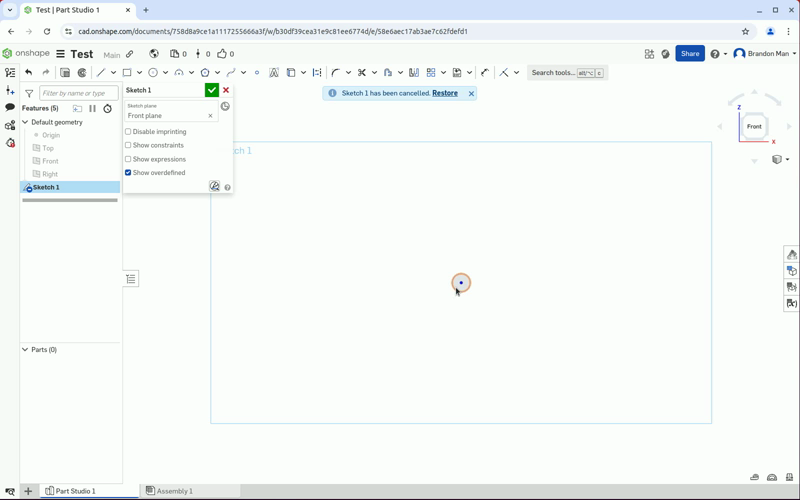
scroll(6)
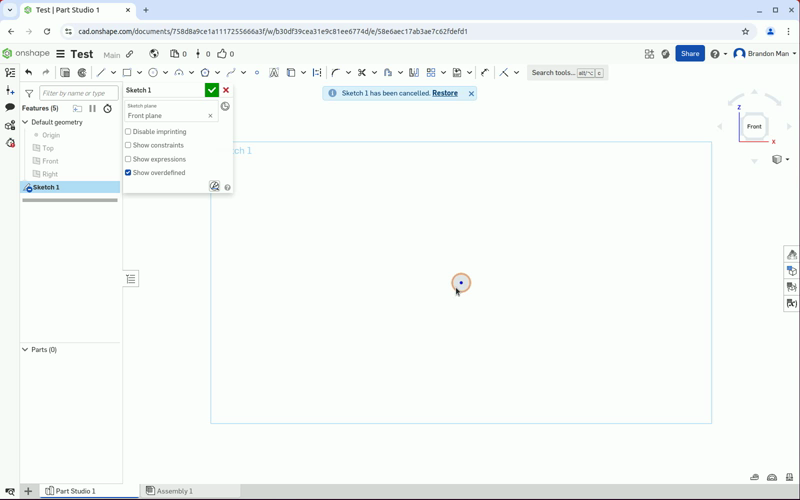
scroll(6)
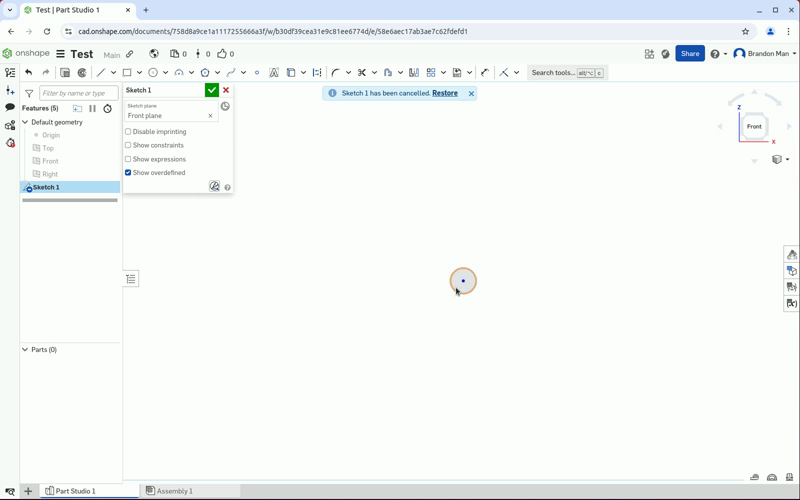
scroll(6)
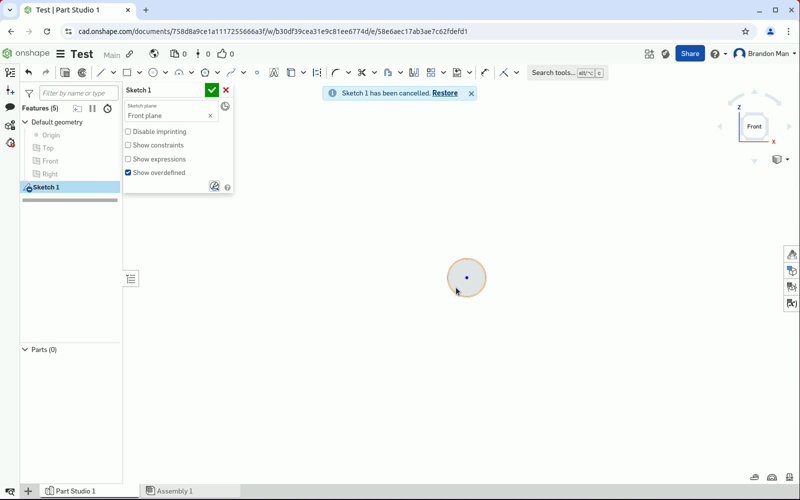
scroll(6)
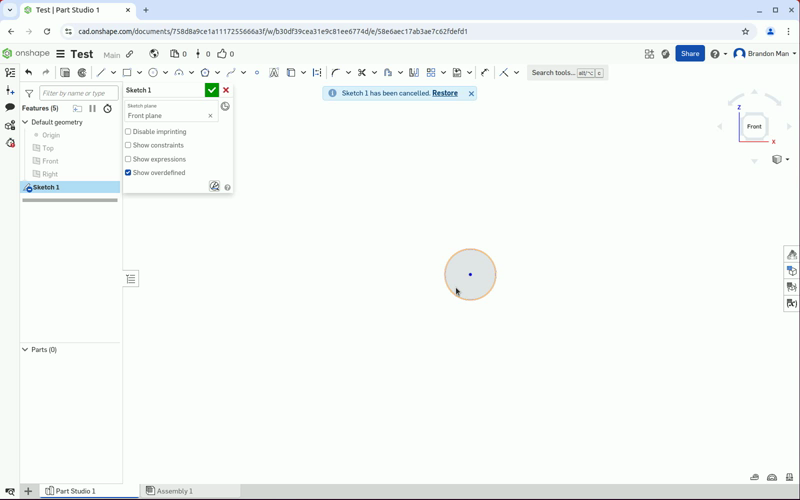
scroll(6)
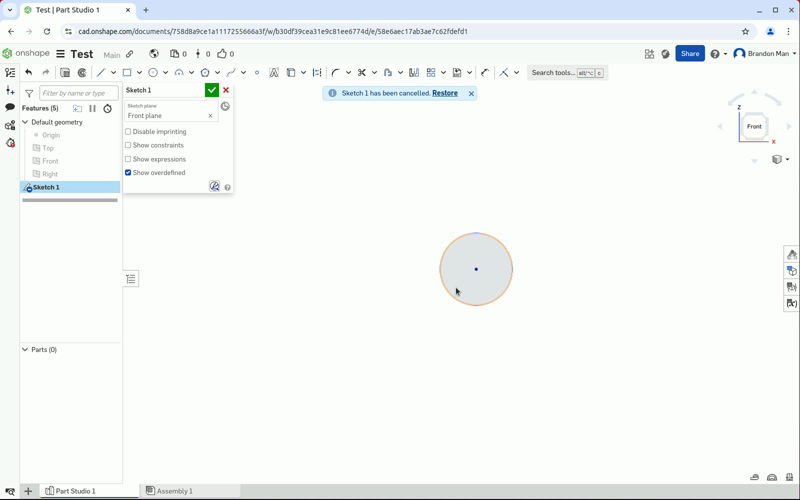
scroll(6)
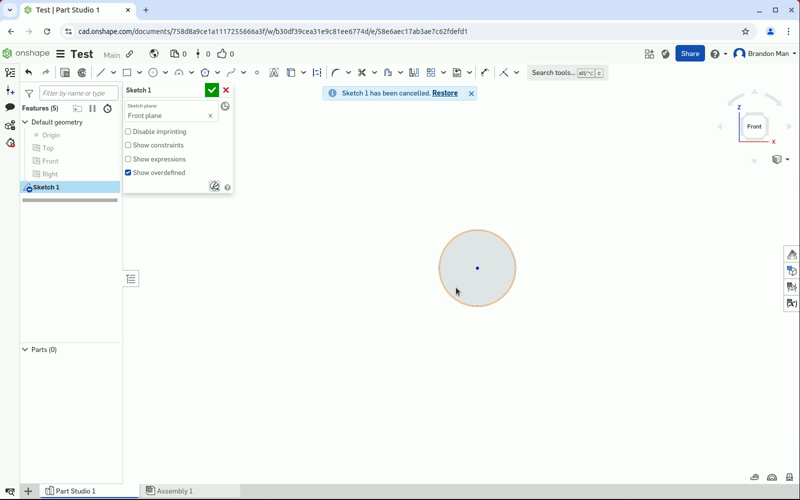
scroll(6)
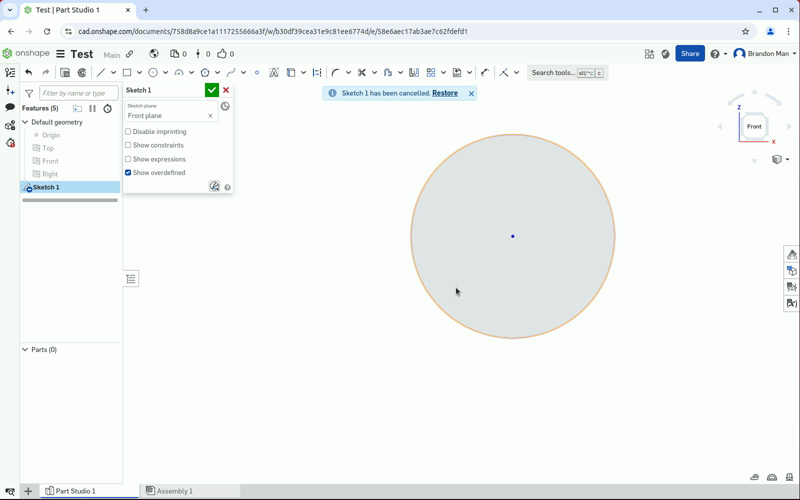
click(456, 287)
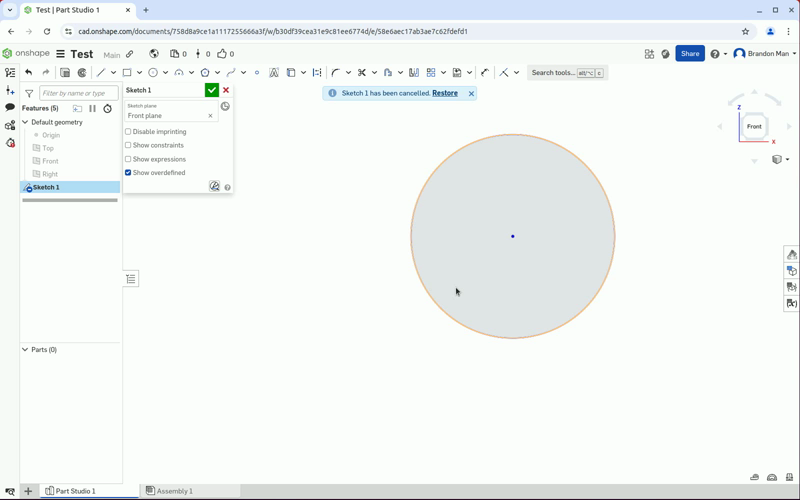
scroll(-6)
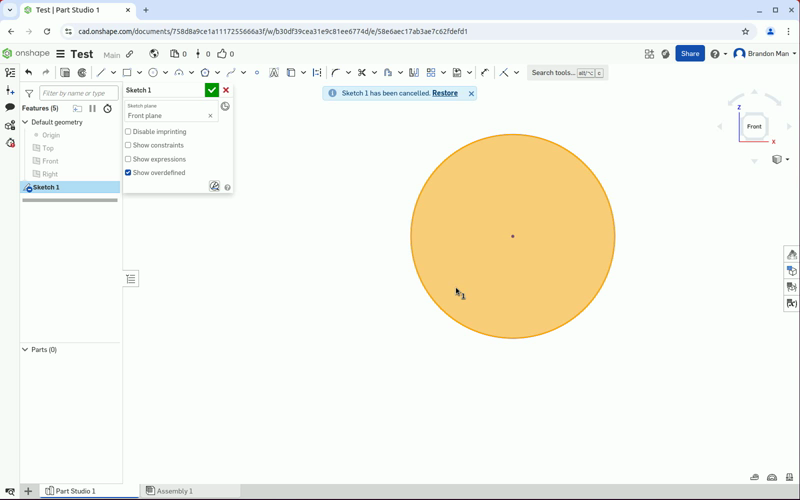
scroll(-6)
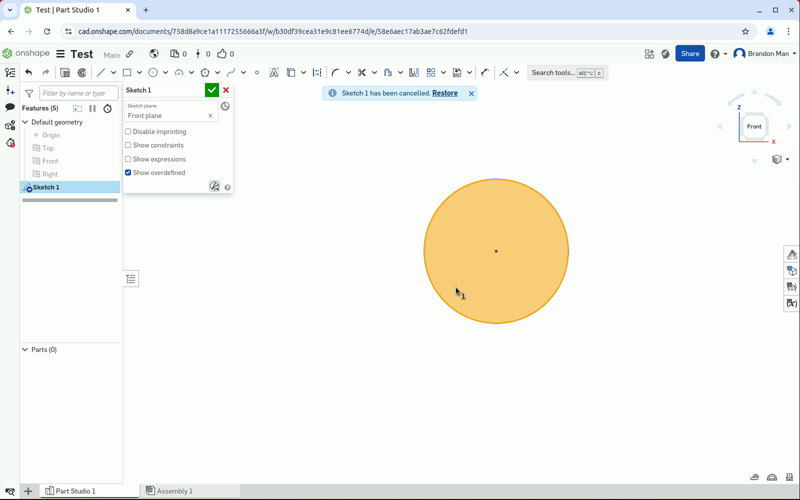
scroll(-6)
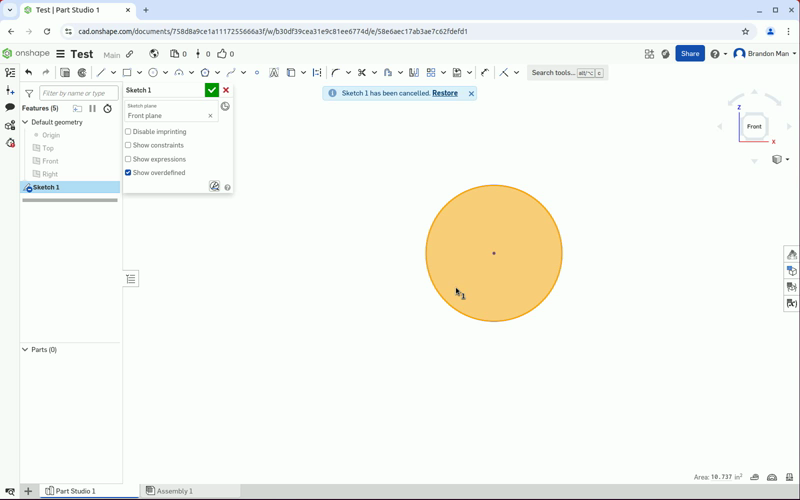
scroll(-6)
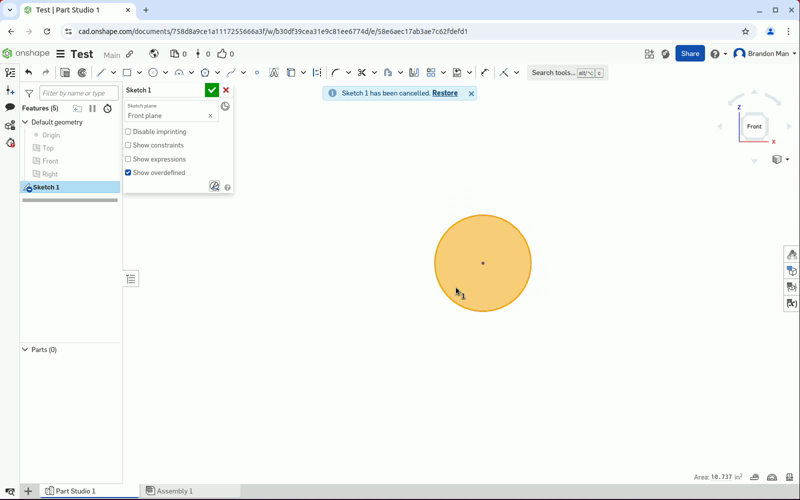
scroll(-6)
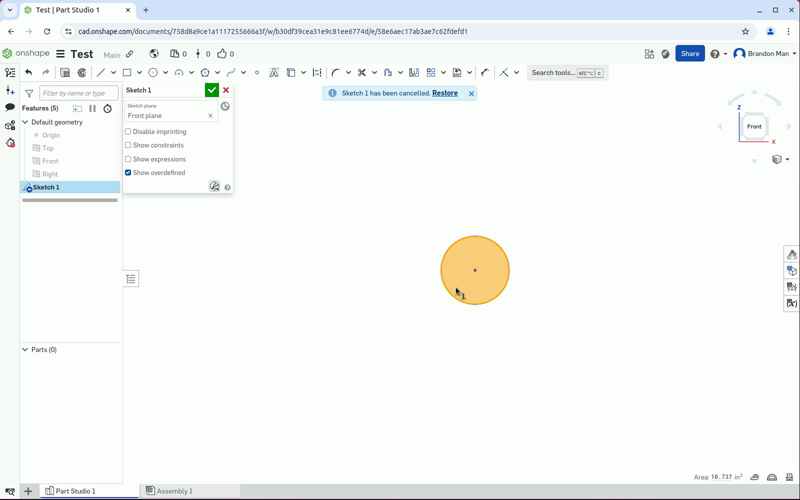
scroll(-6)
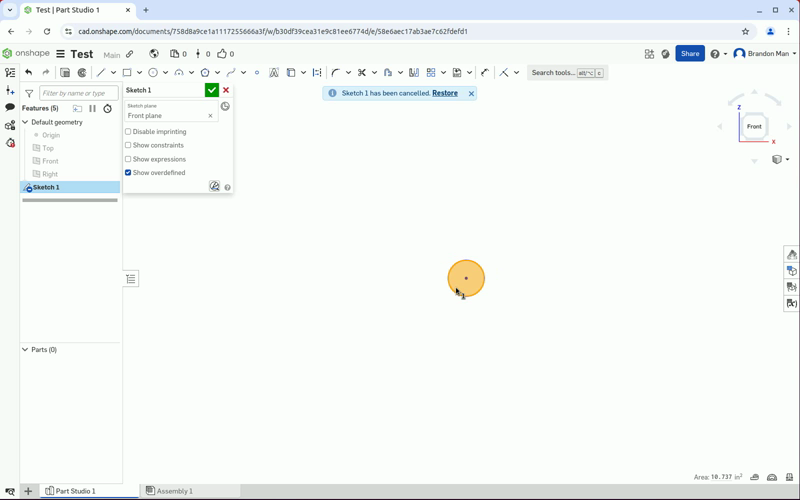
scroll(-6)
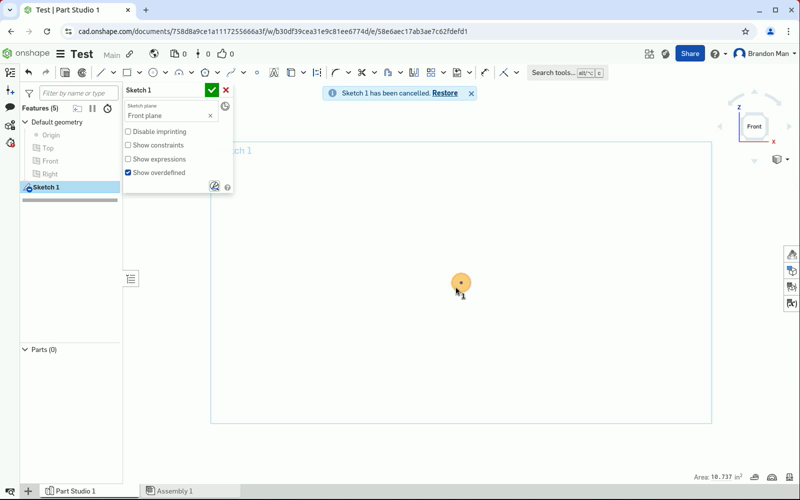
mouse_move(73, 352)
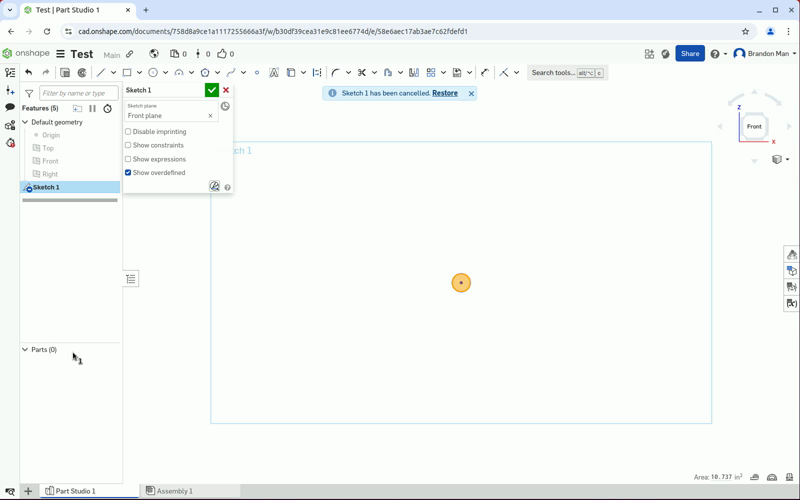
key(shift+y)
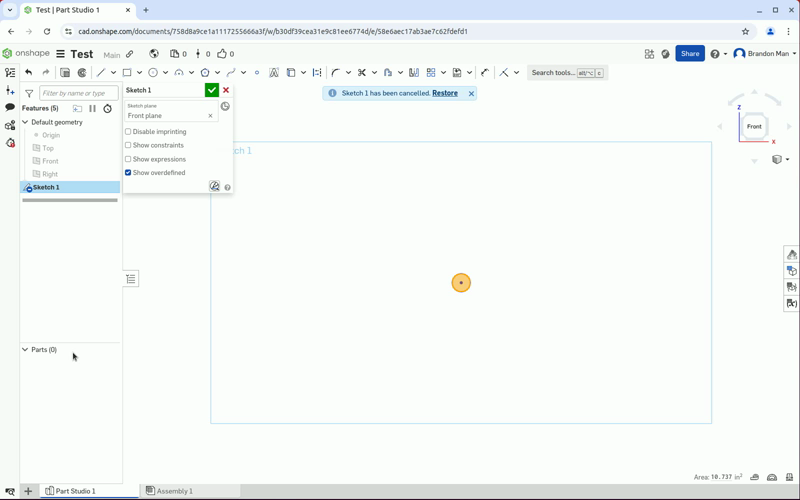
key(shift+e)
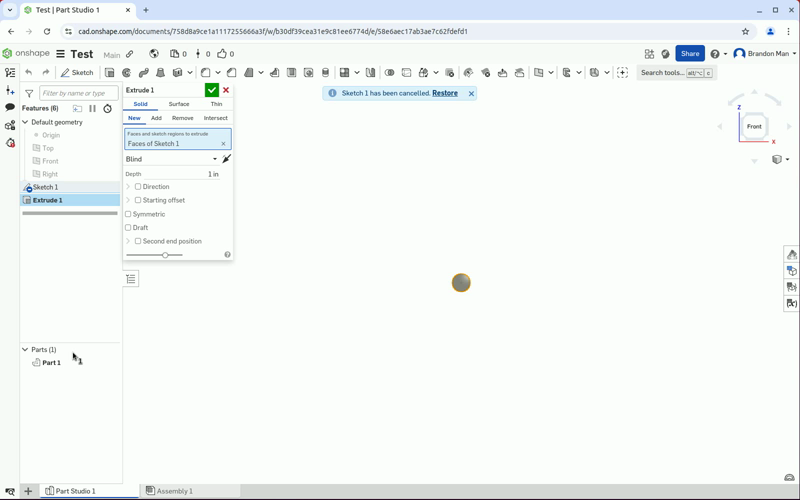
mouse_move(143, 106)
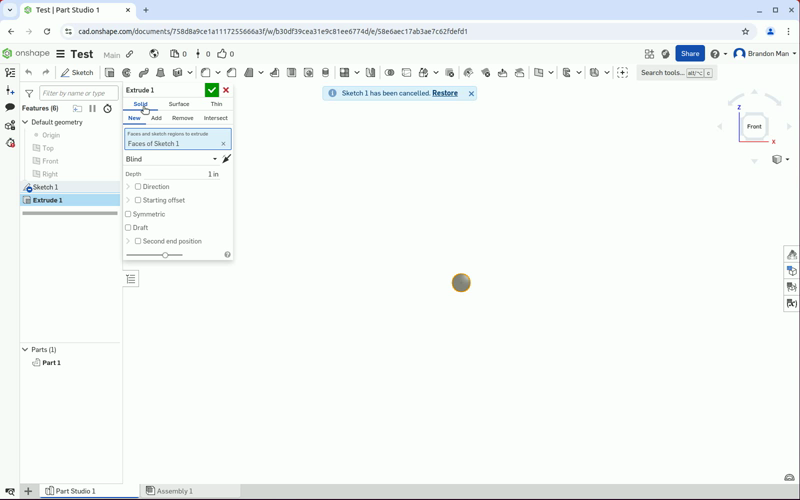
click(143, 106)
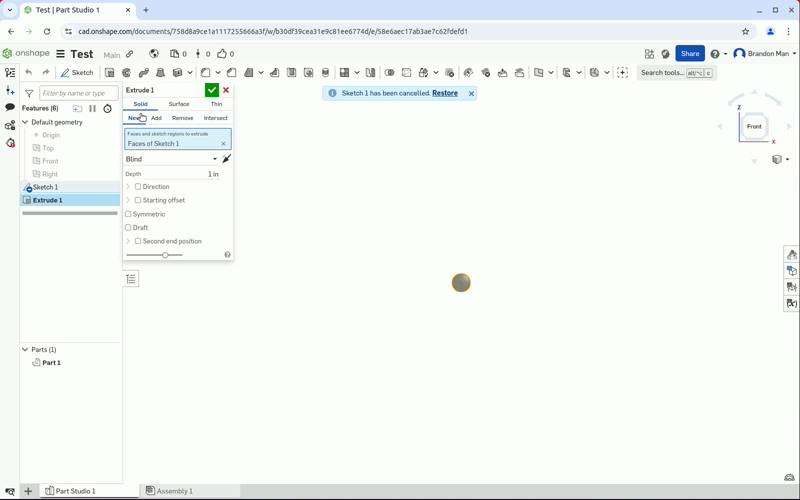
mouse_move(137, 120)
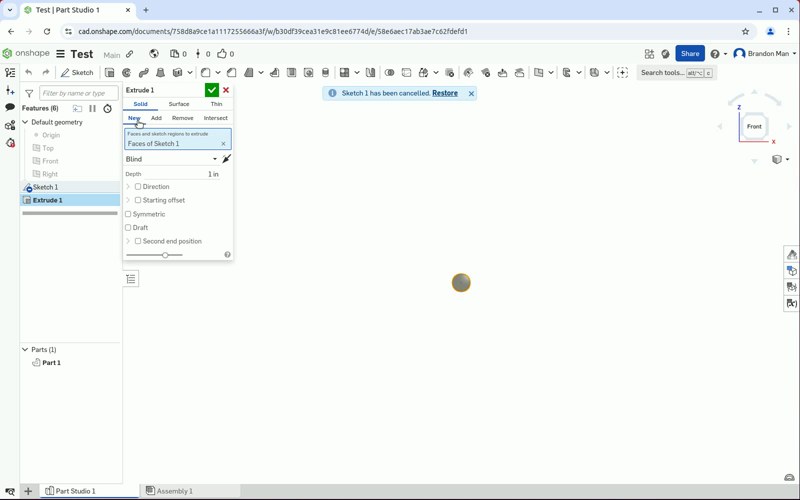
click(137, 120)
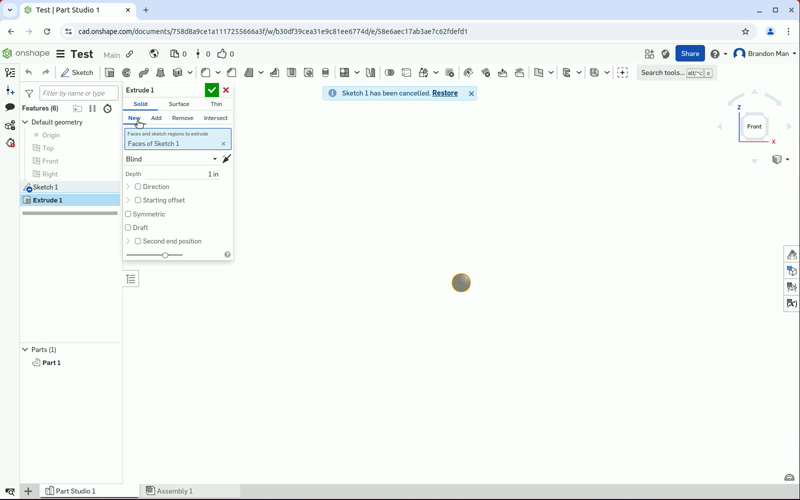
key(tab, 4)
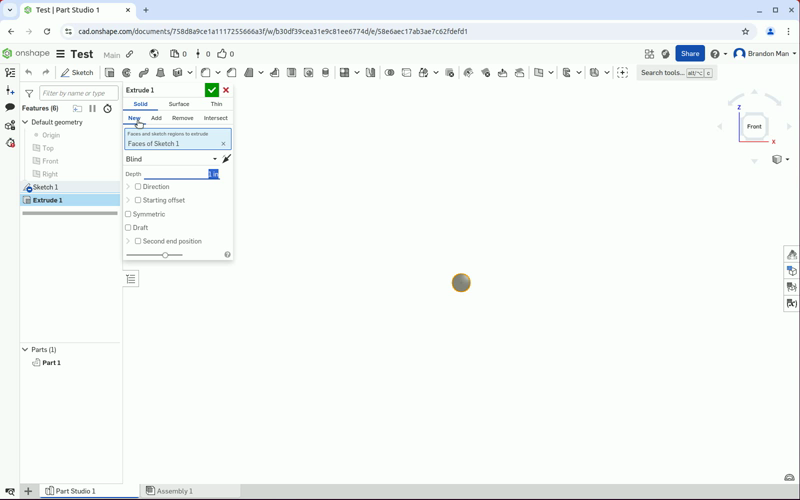
text(6.499)
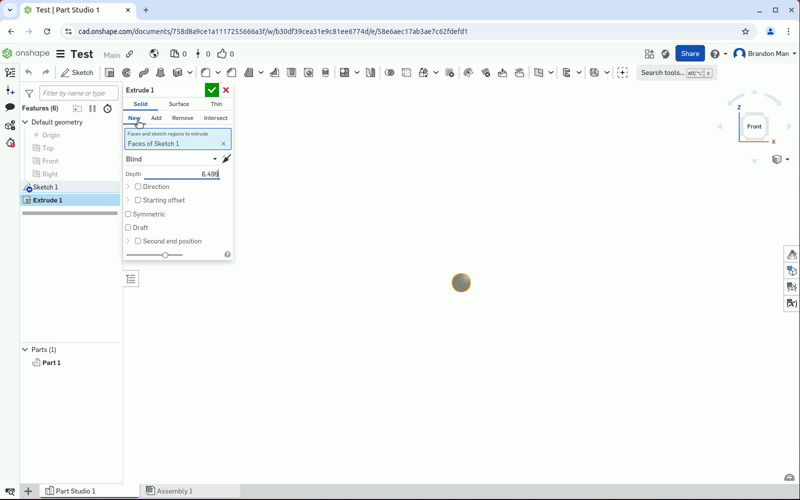
key(enter)
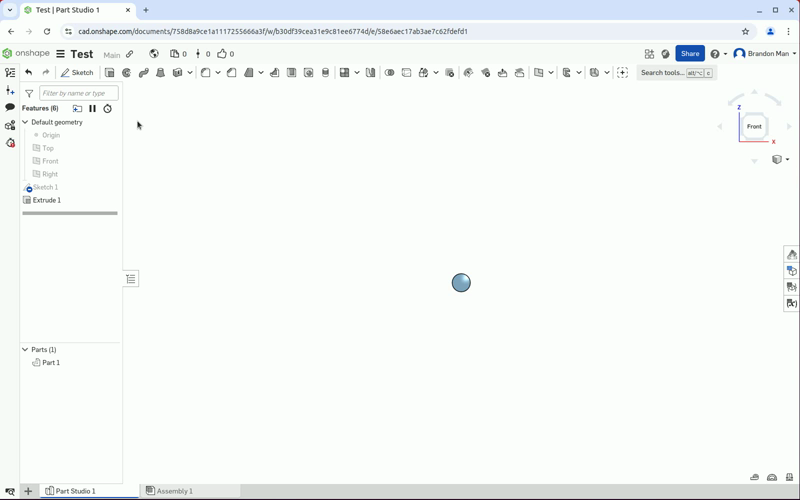
key(shift+h)
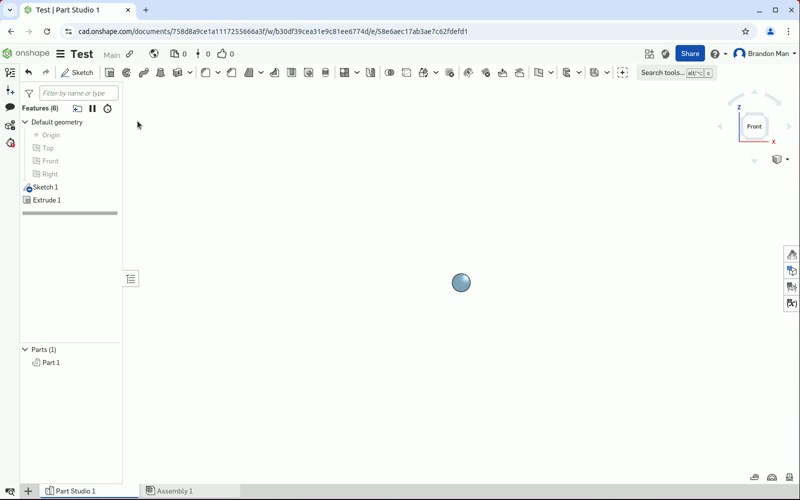
key(shift+h)
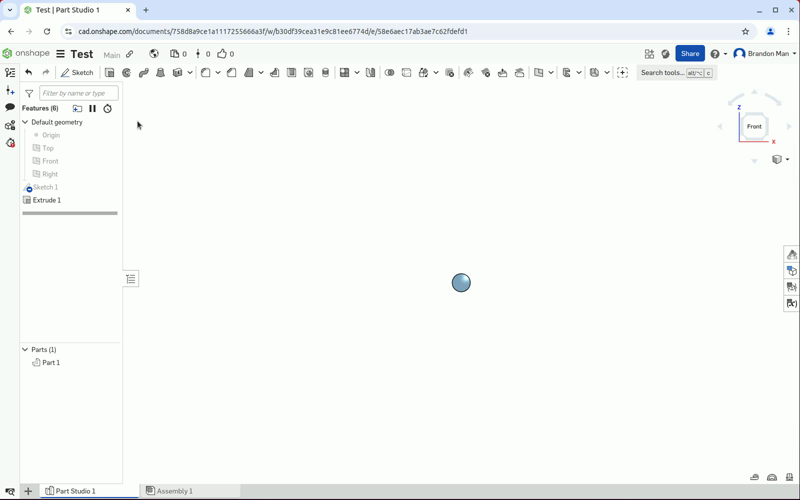
mouse_move(73, 189)
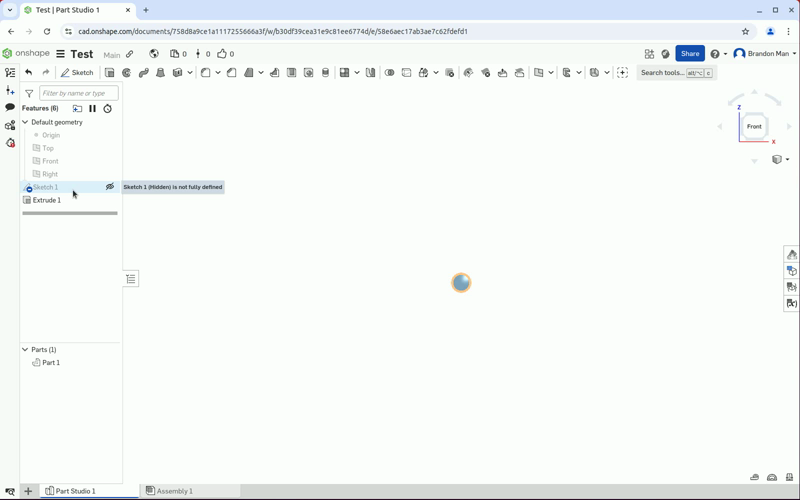
click(73, 189)
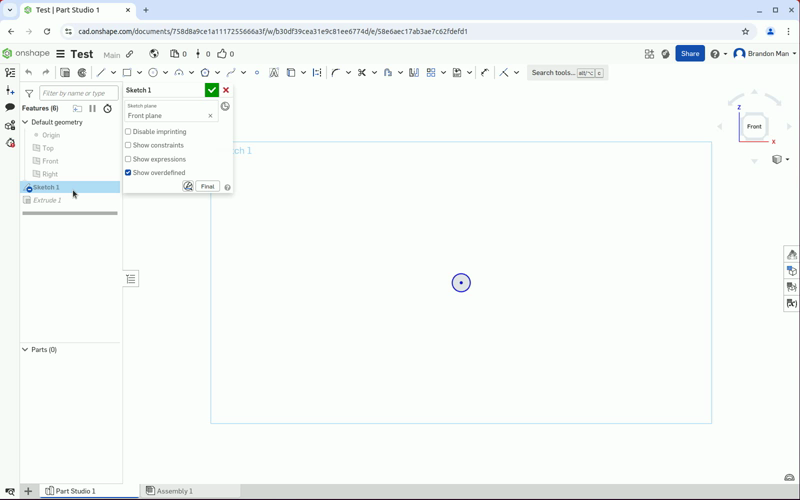
mouse_move(229, 92)
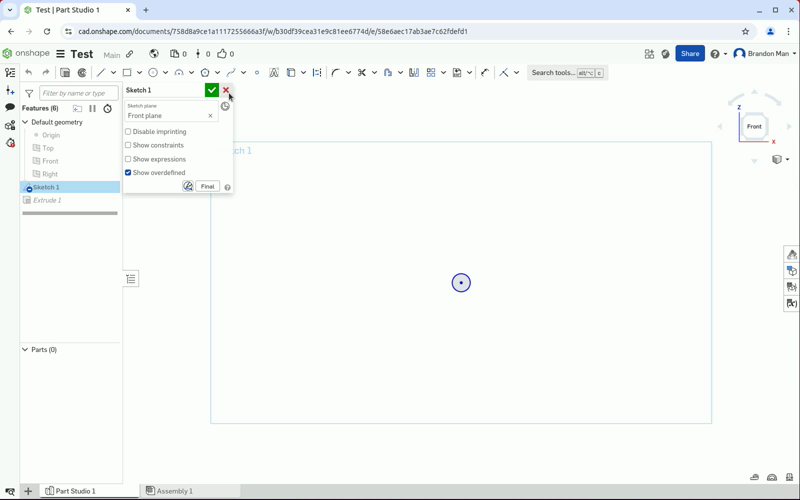
click(229, 92)
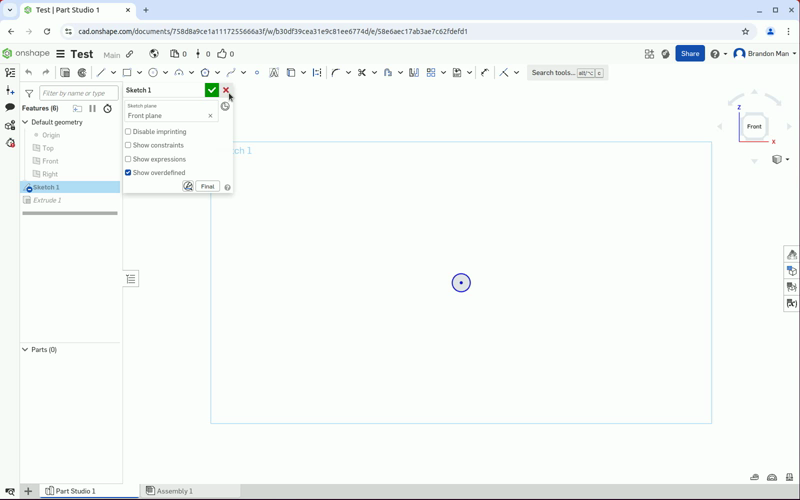
key(shift+s)
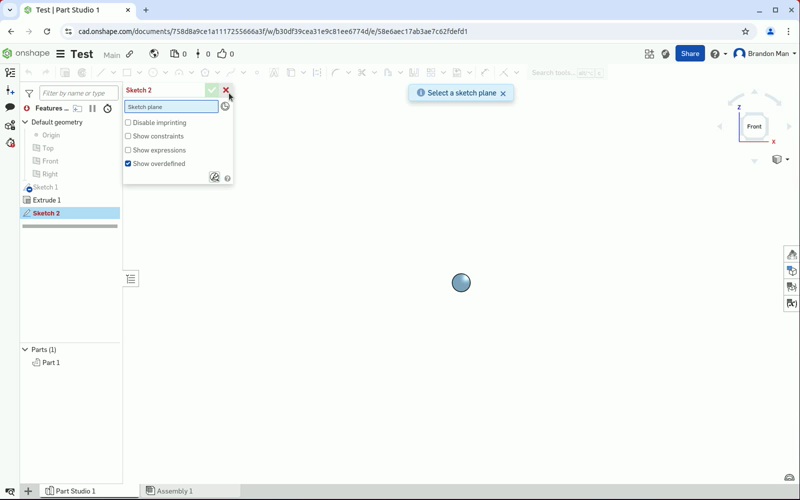
mouse_move(73, 163)
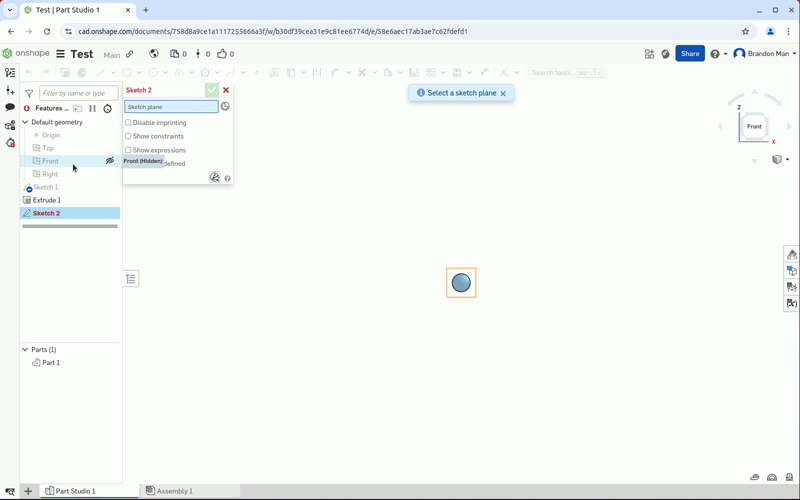
click(73, 163)
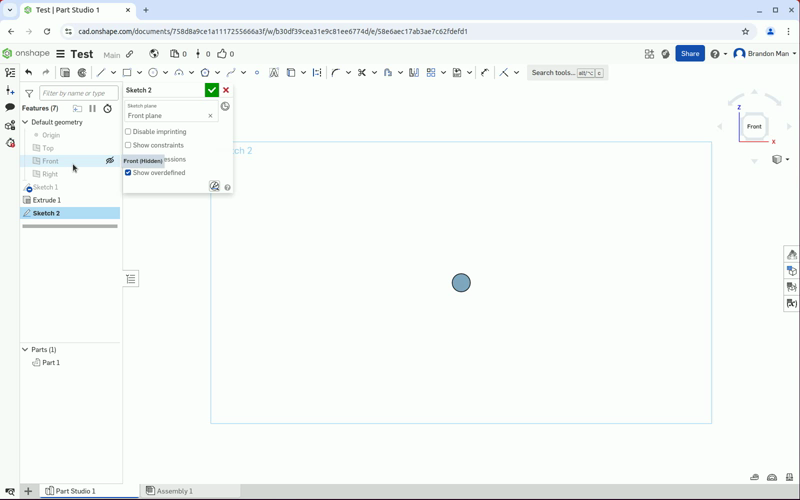
mouse_move(73, 352)
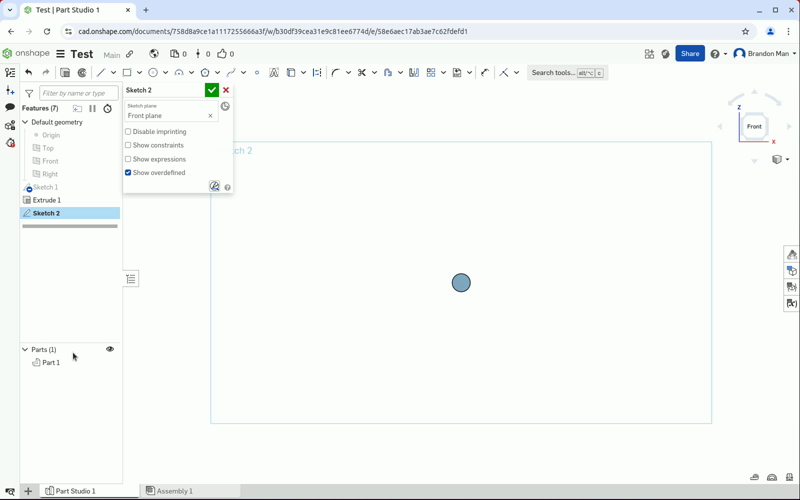
key(y)
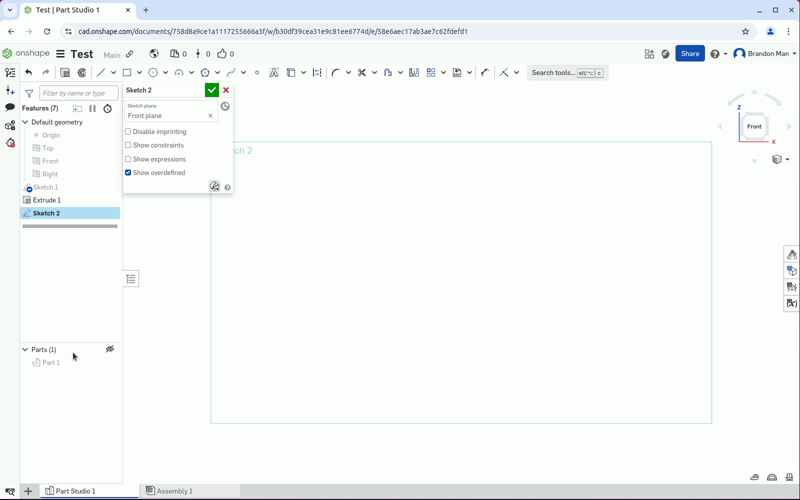
key(c)
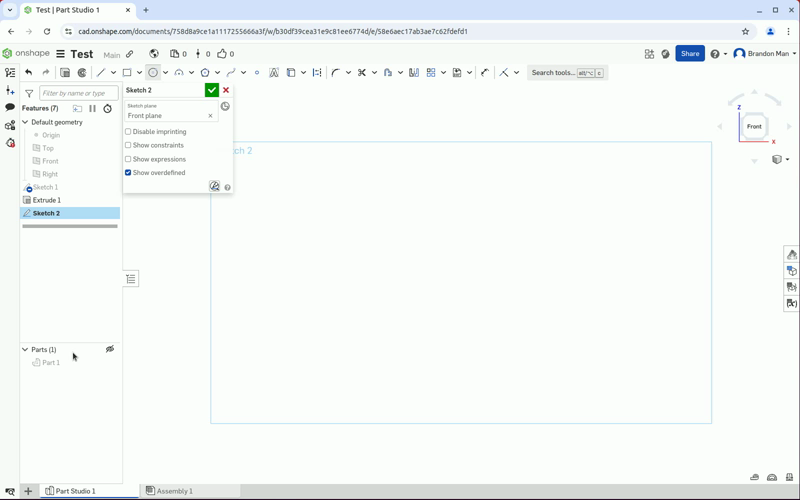
key_down(shift)
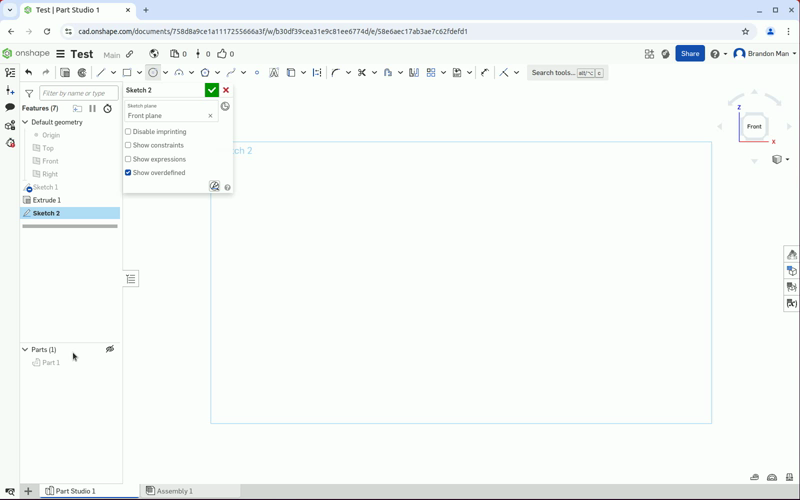
mouse_move(461, 282)
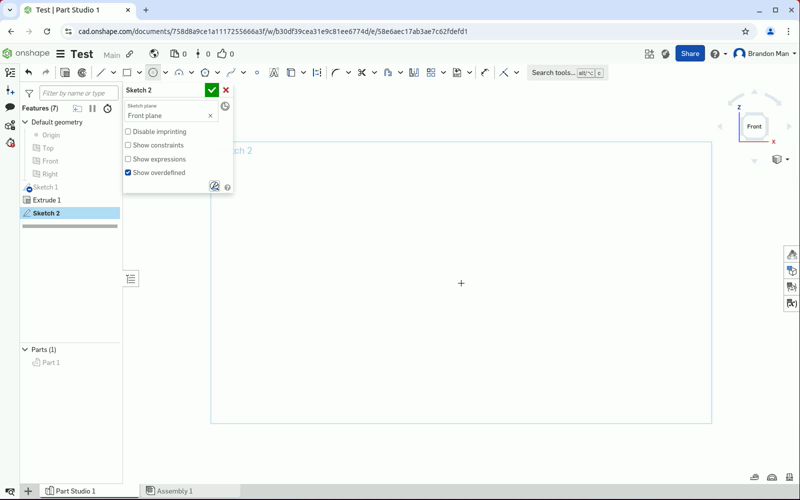
click(461, 282)
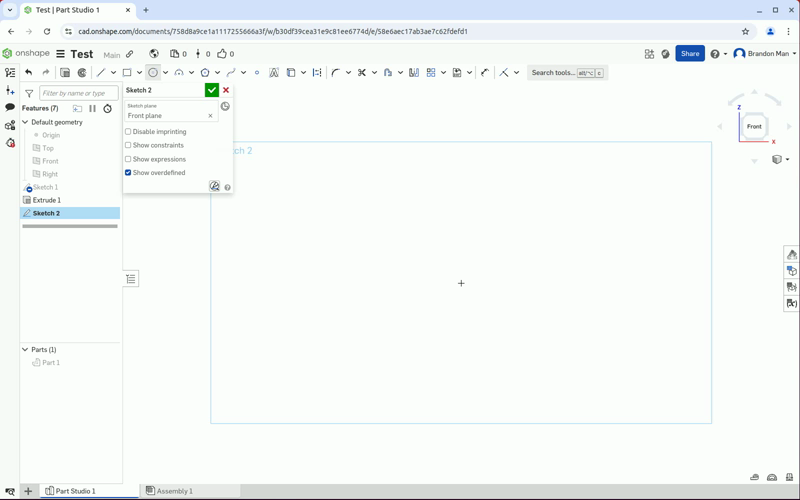
key_up(shift)
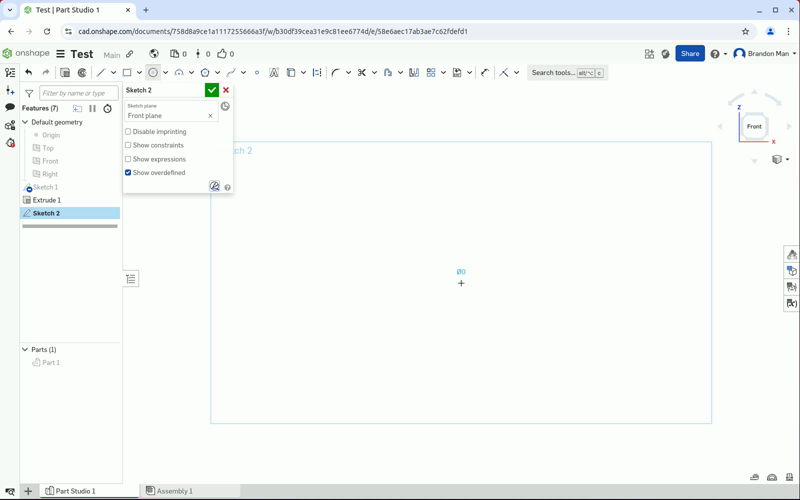
mouse_move(516, 282)
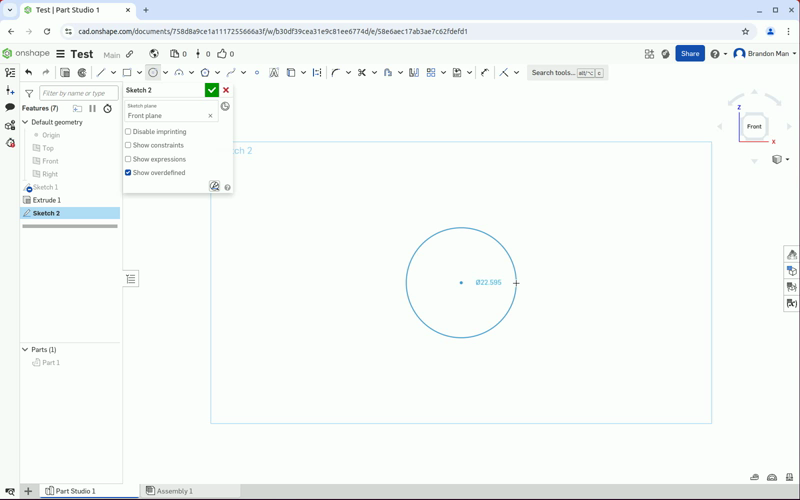
click(516, 282)
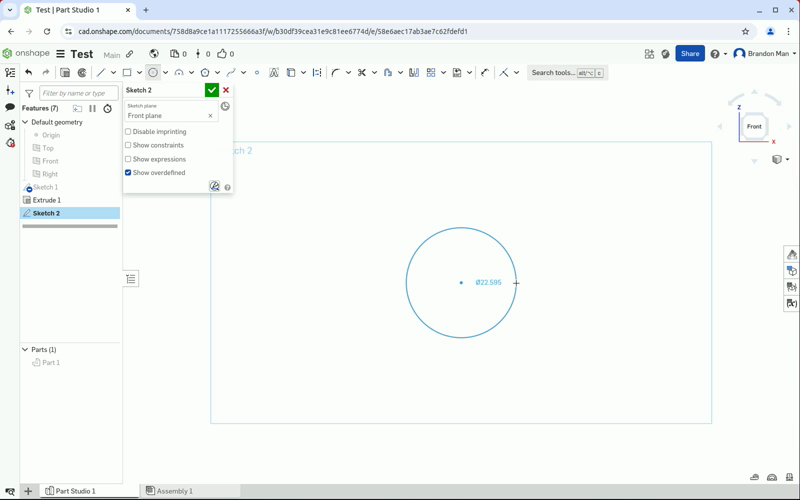
key(esc)
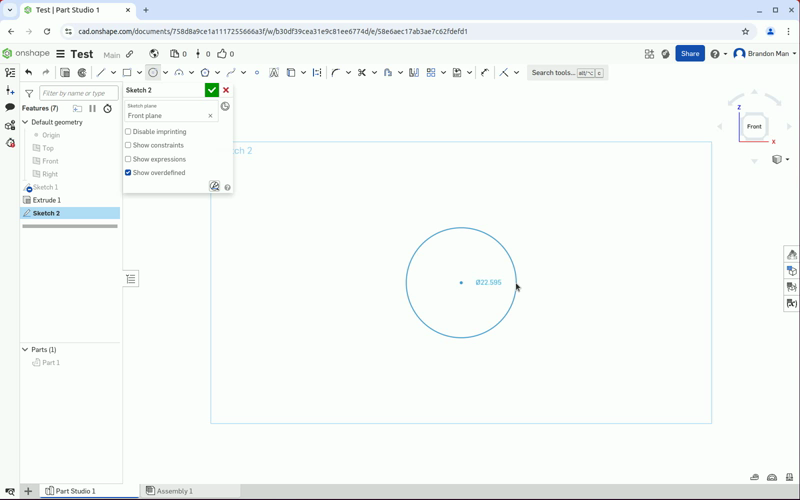
key(c)
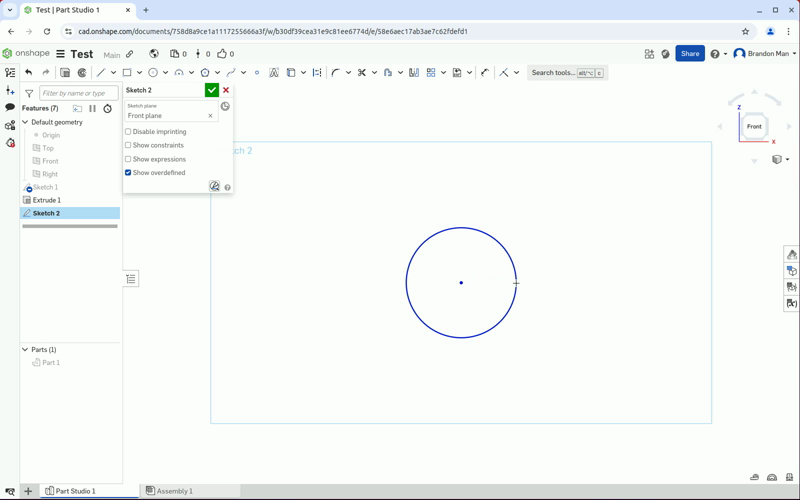
key_down(shift)
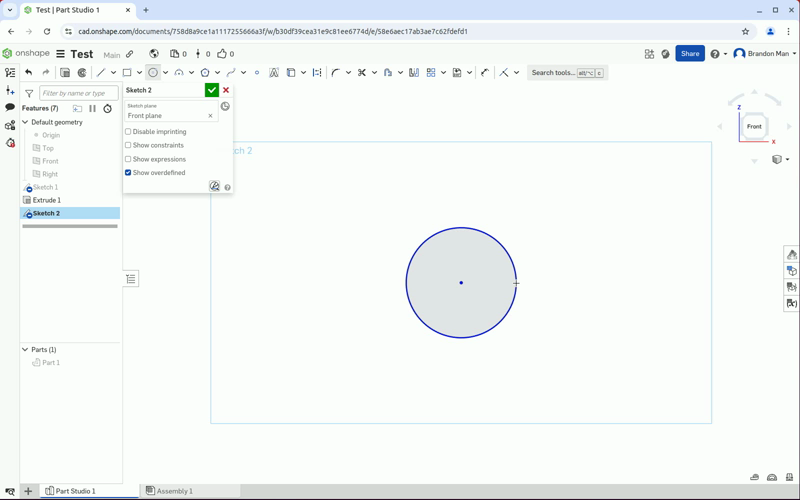
mouse_move(461, 282)
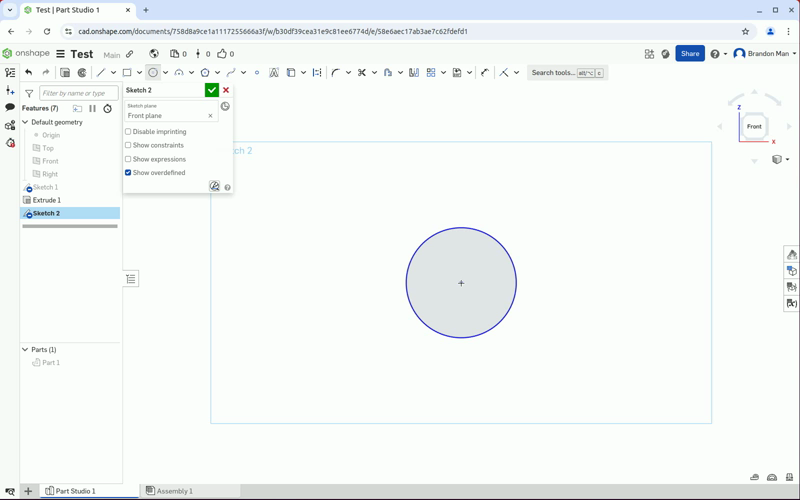
click(461, 282)
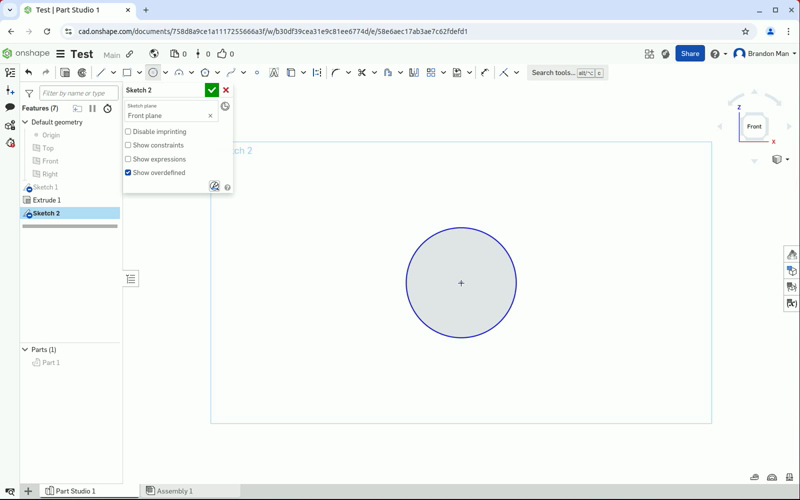
key_up(shift)
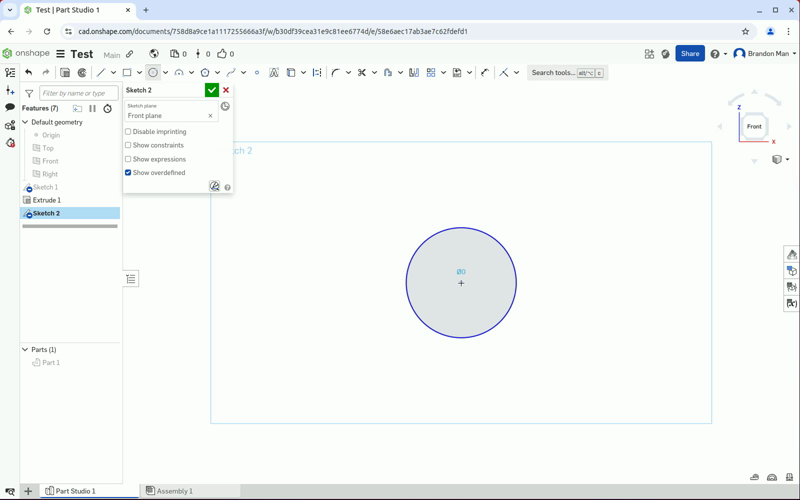
mouse_move(470, 282)
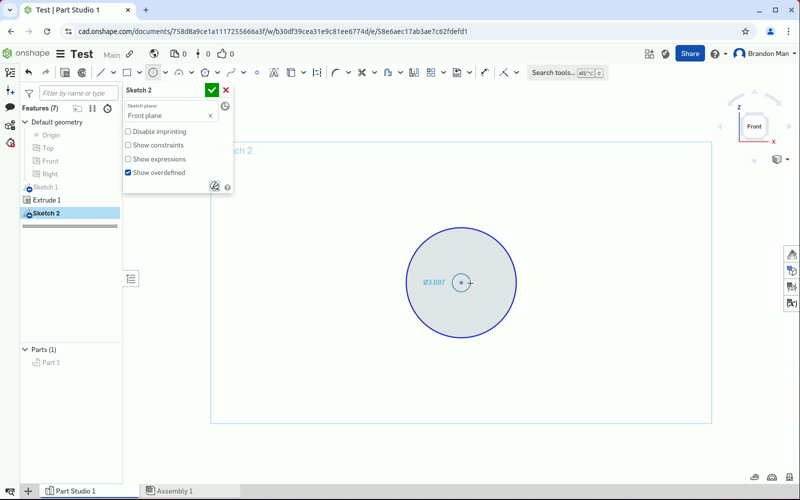
click(470, 282)
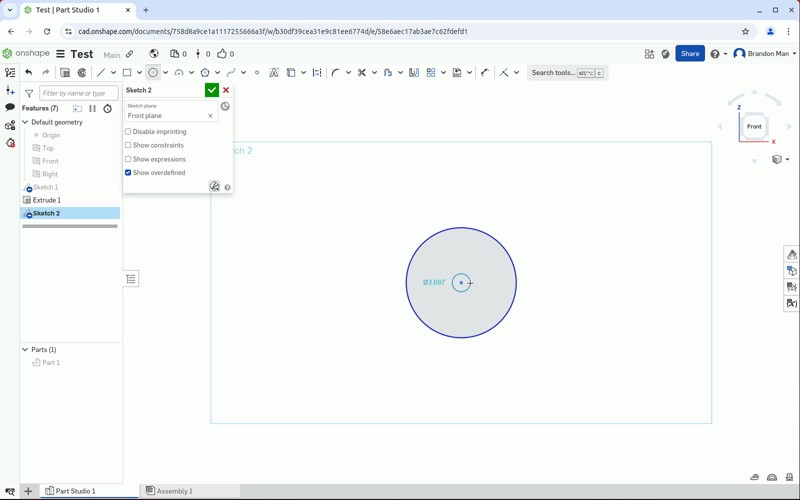
key(esc)
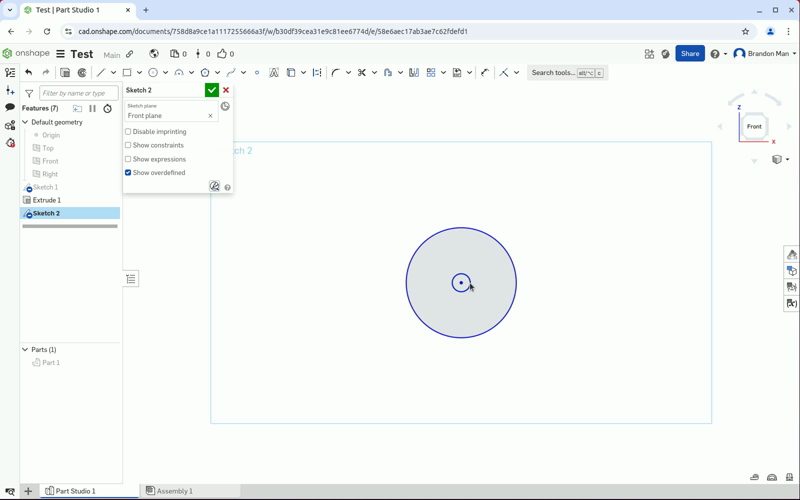
mouse_move(479, 241)
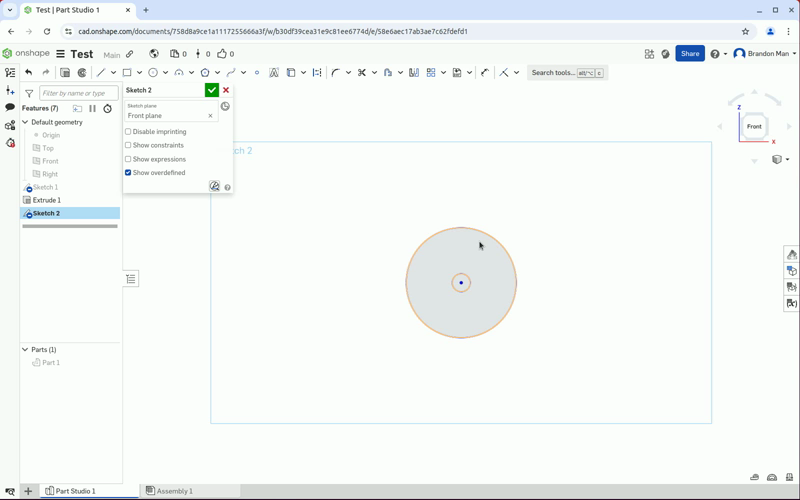
click(479, 241)
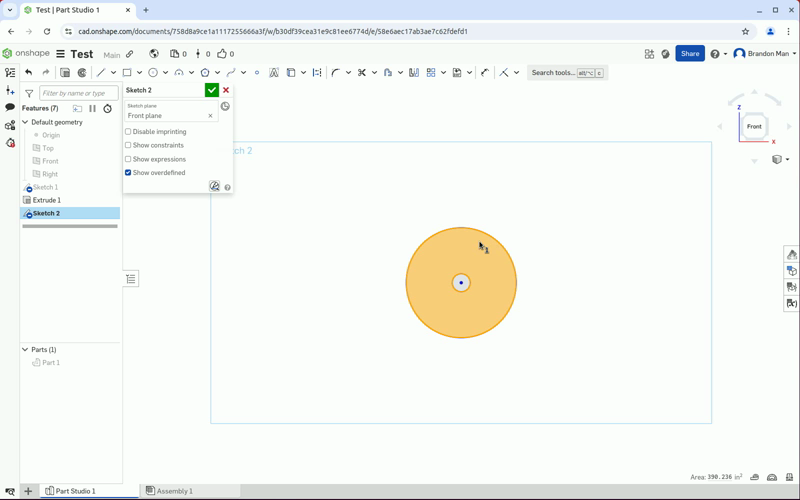
mouse_move(73, 352)
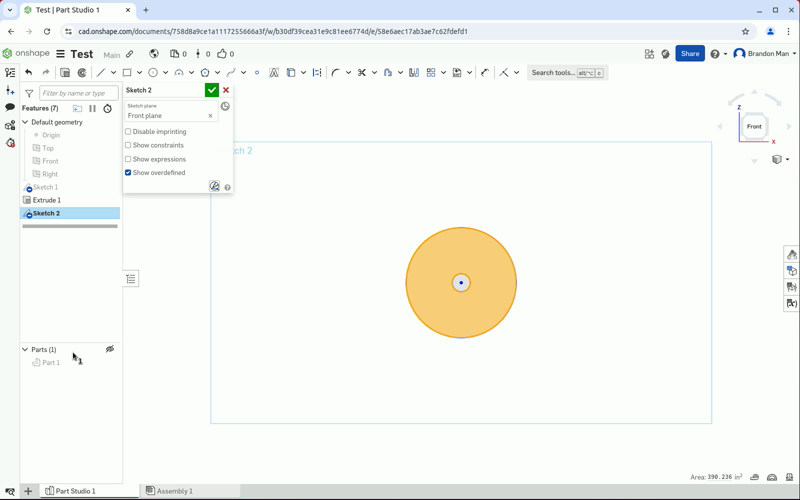
key(shift+y)
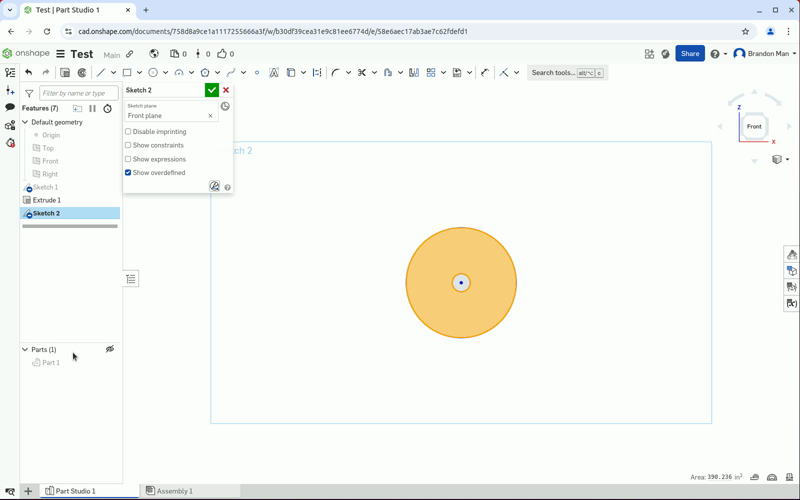
key(shift+e)
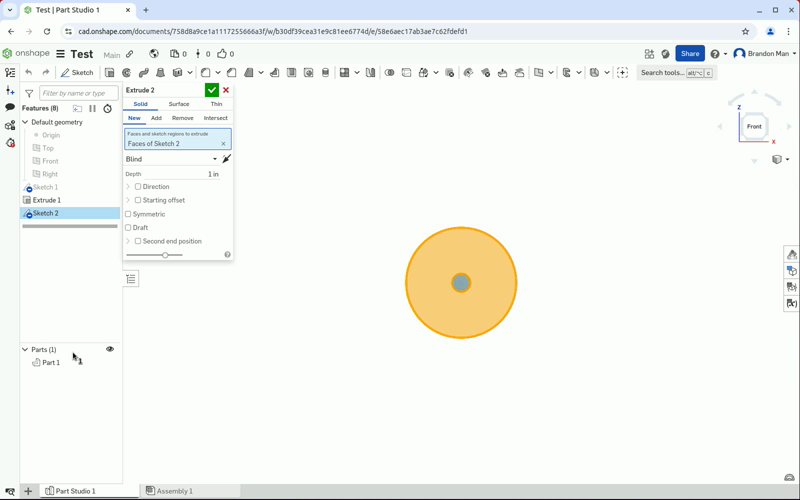
mouse_move(143, 106)
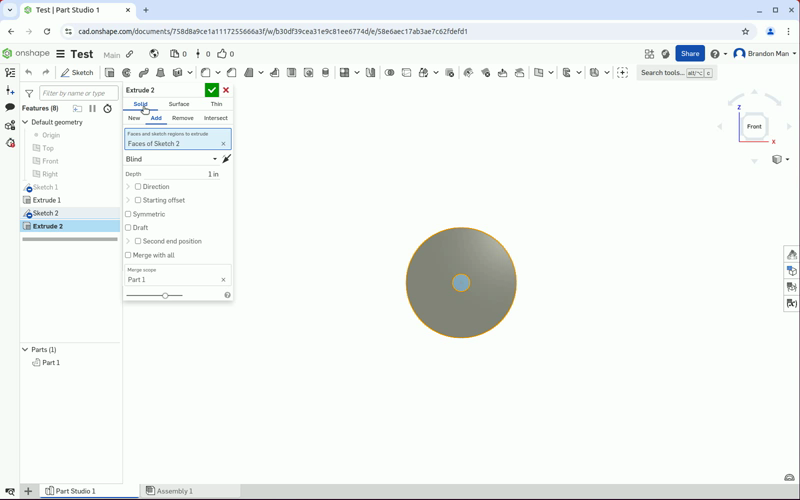
click(143, 106)
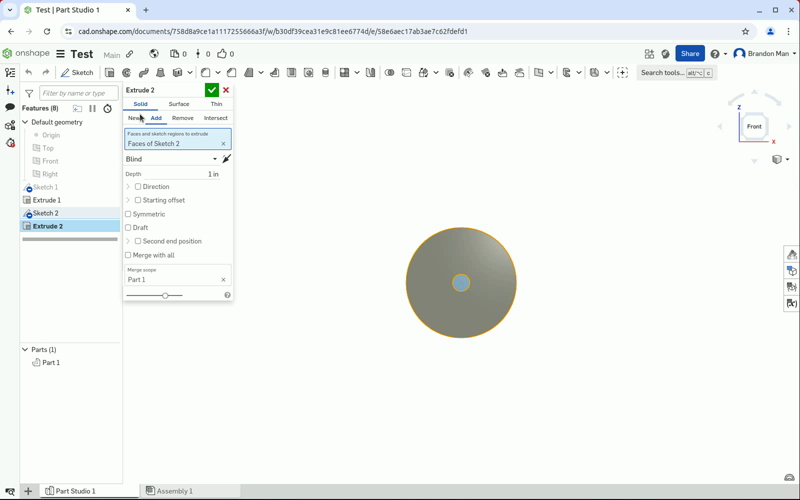
mouse_move(137, 120)
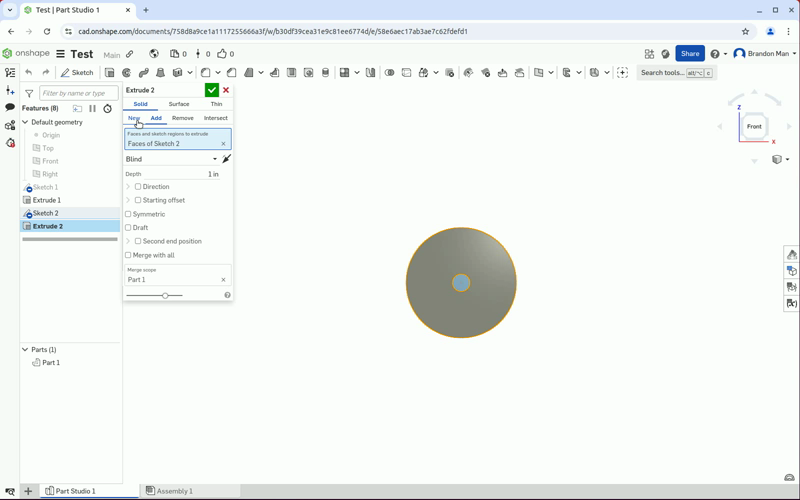
click(137, 120)
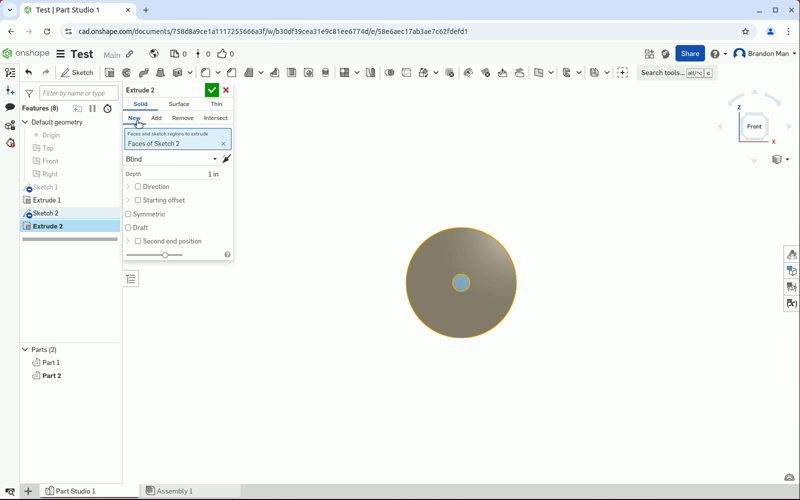
key(tab, 4)
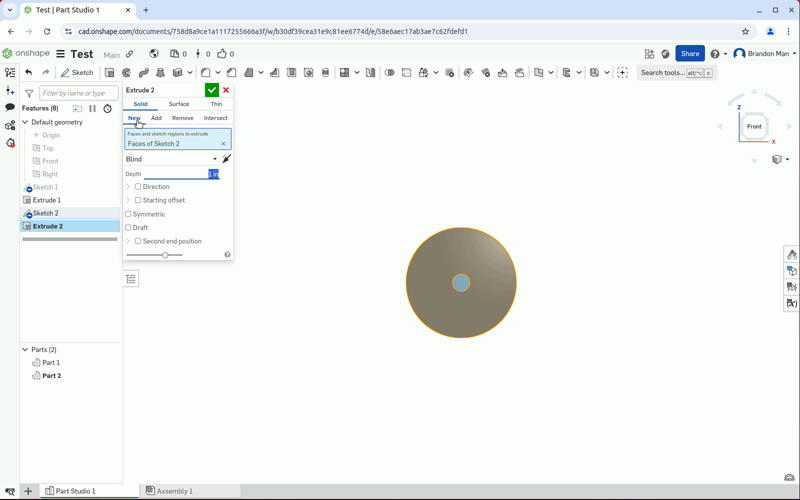
text(6.499)
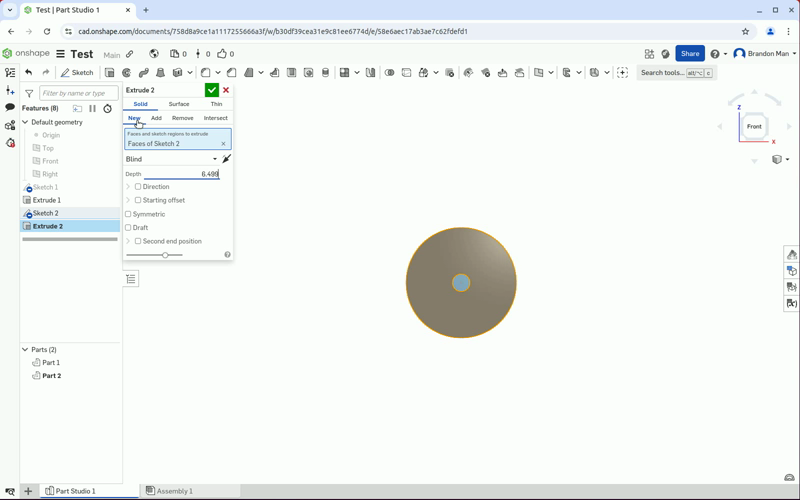
key(enter)
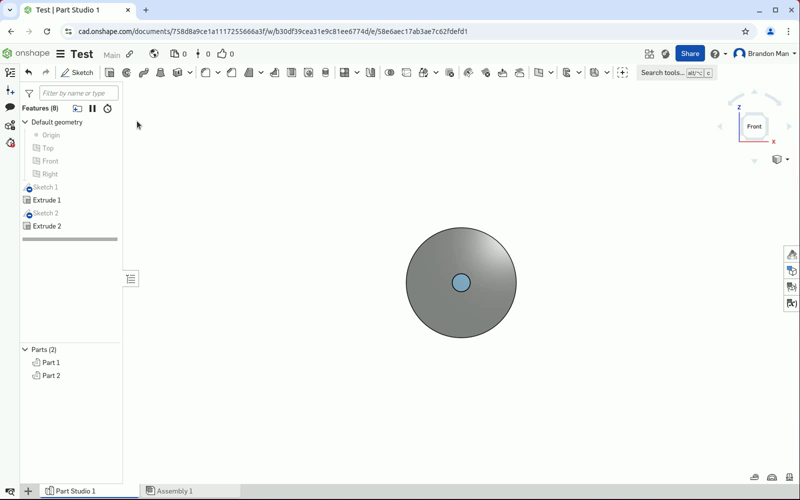
key(shift+h)
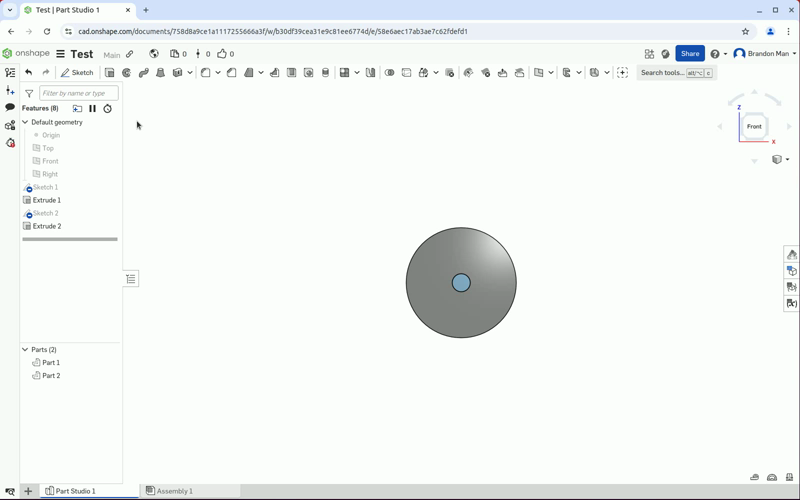
key(shift+h)
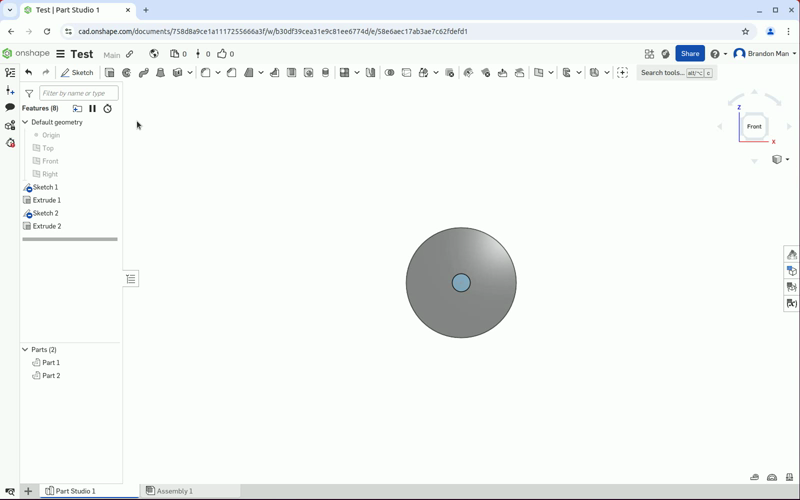
key(shift+7)
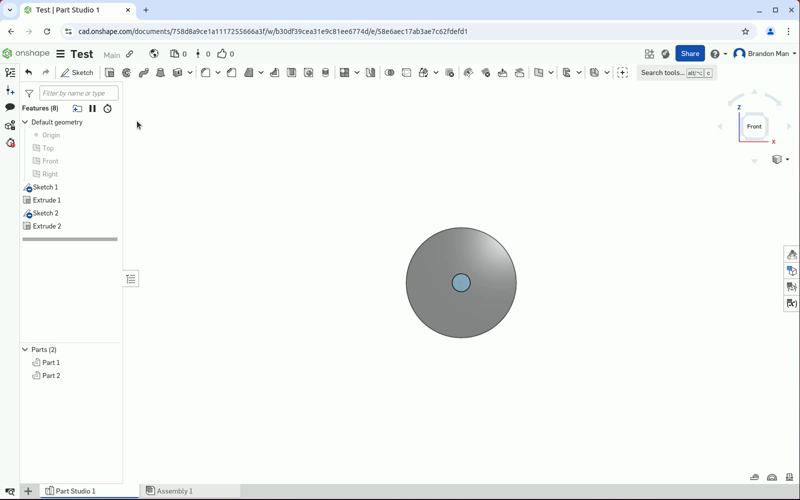
key(left, 2)
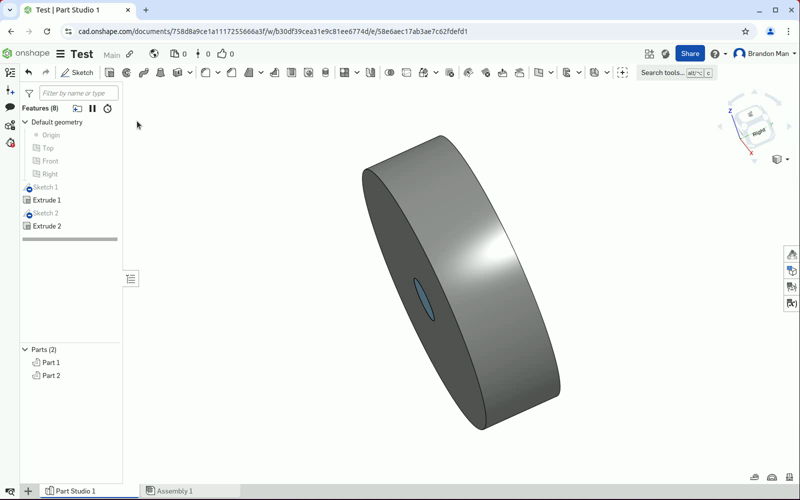
key(down, 2)
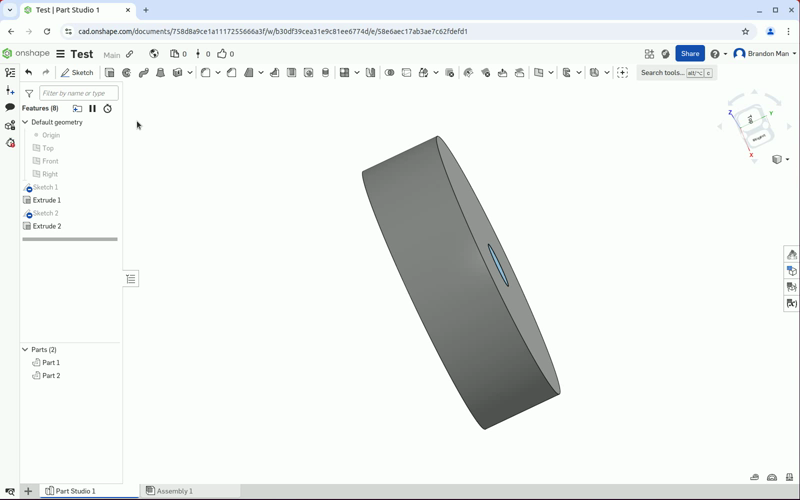
key(up, 2)
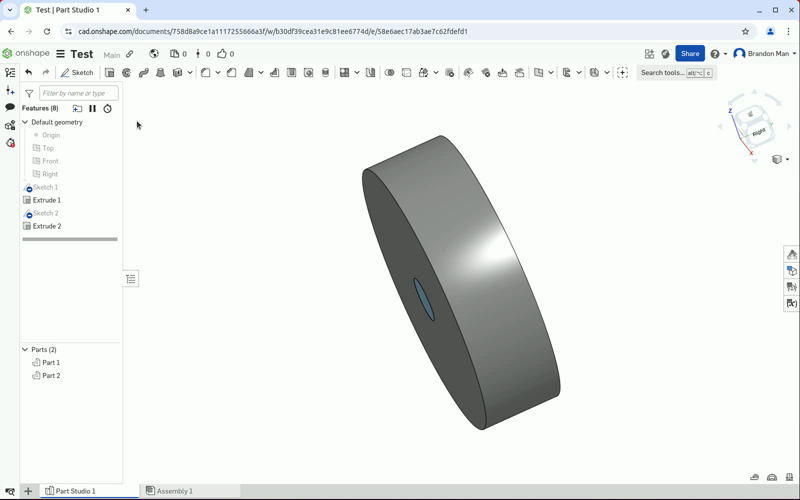
key(right, 2)
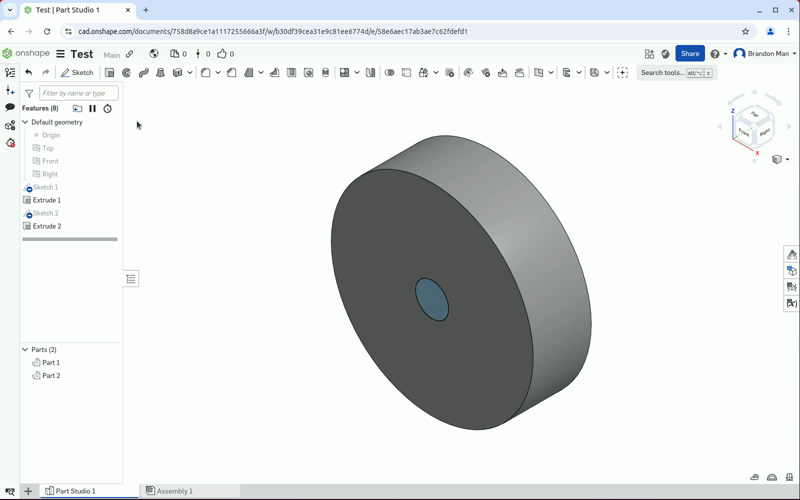
mouse_move(73, 189)
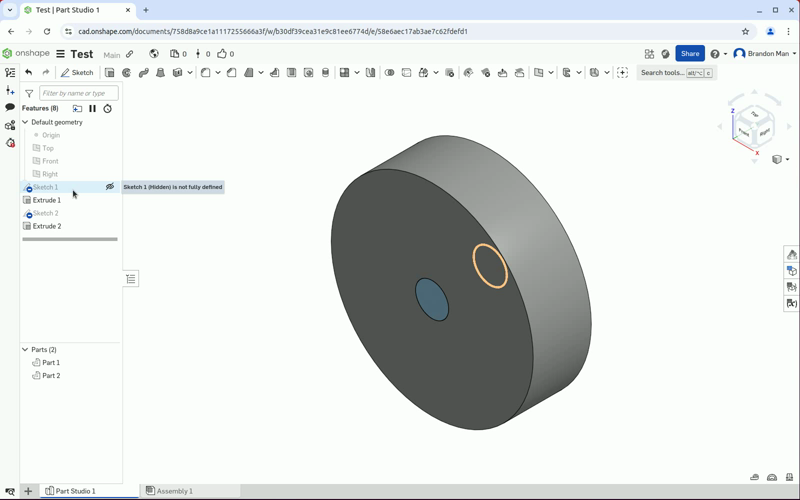
click(73, 189)